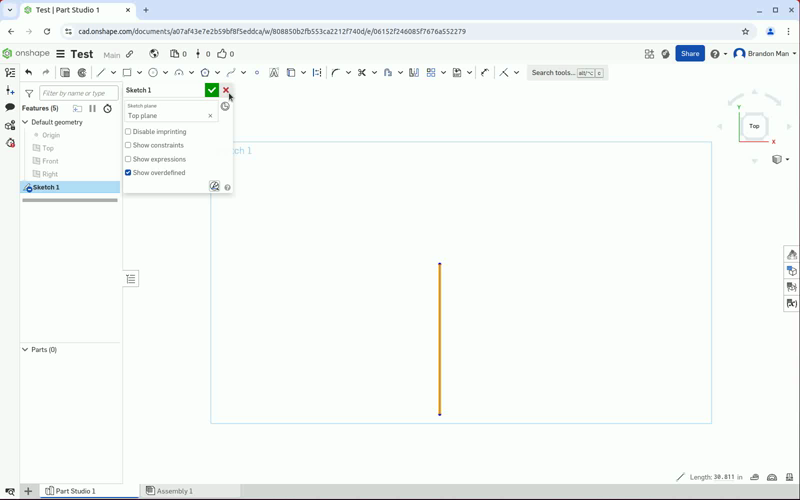
key(shift+h)
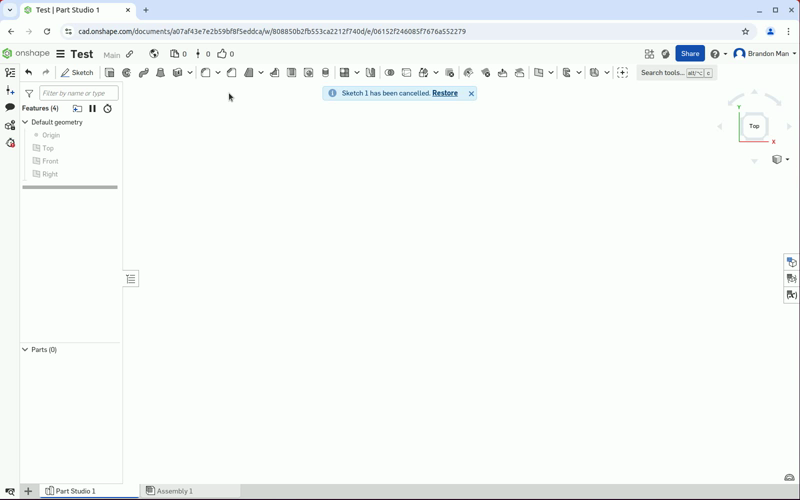
mouse_move(73, 352)
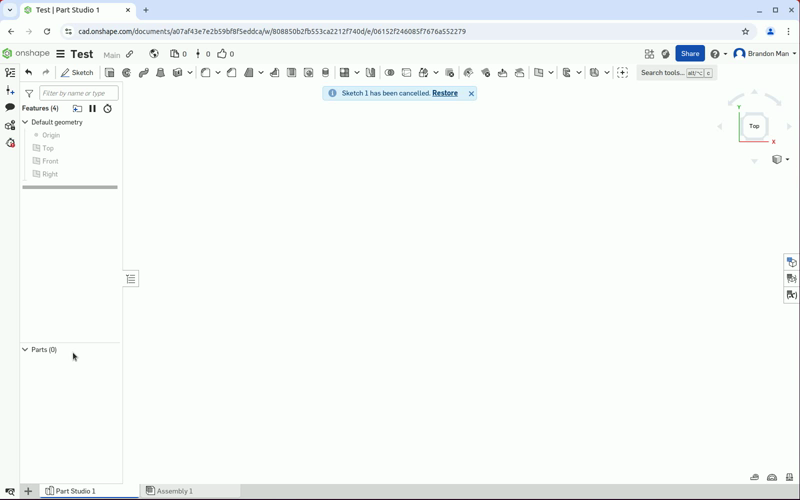
key(y)
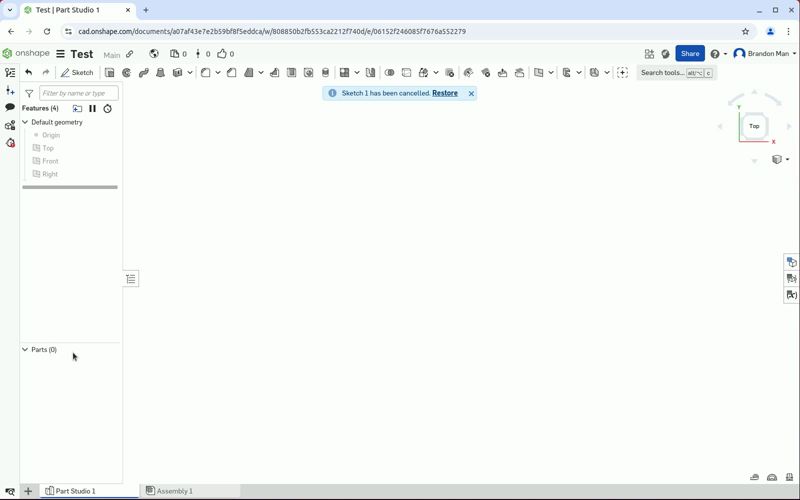
key(shift+p)
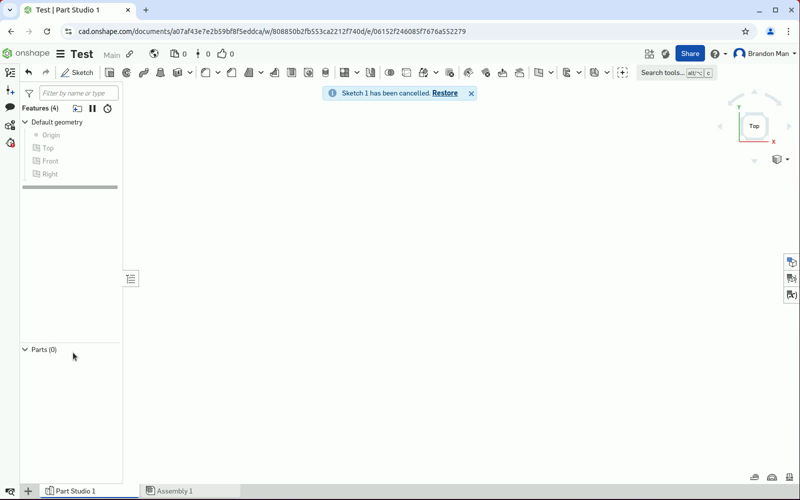
key(space)
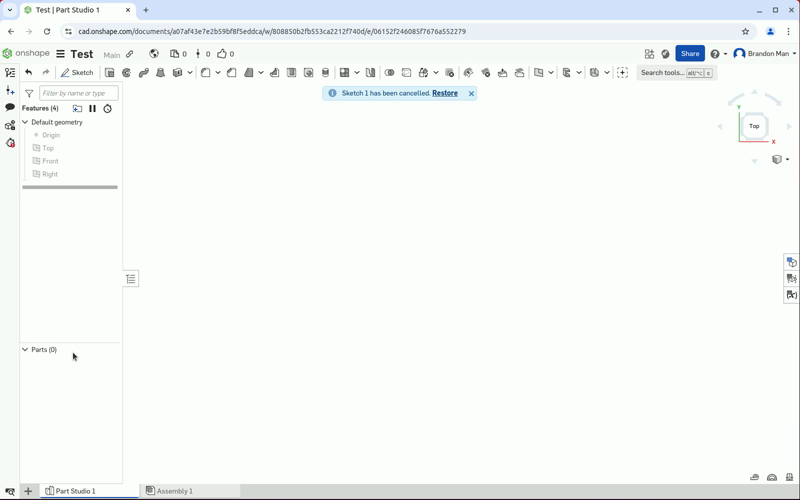
key_down(shift)
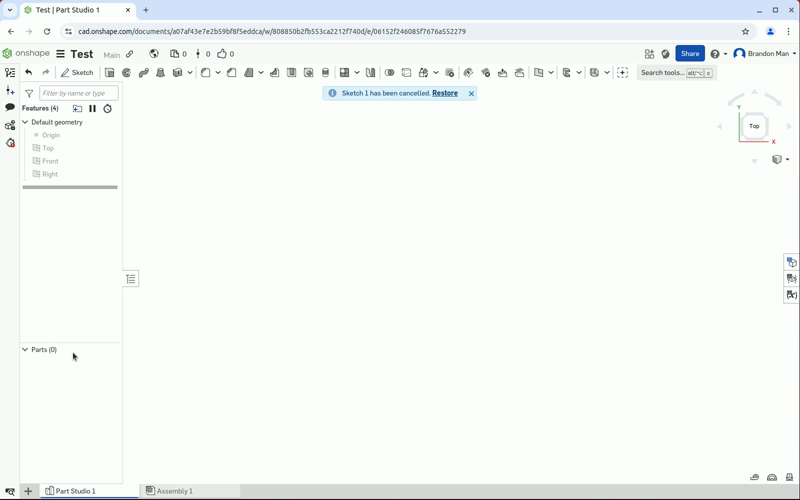
key(up)
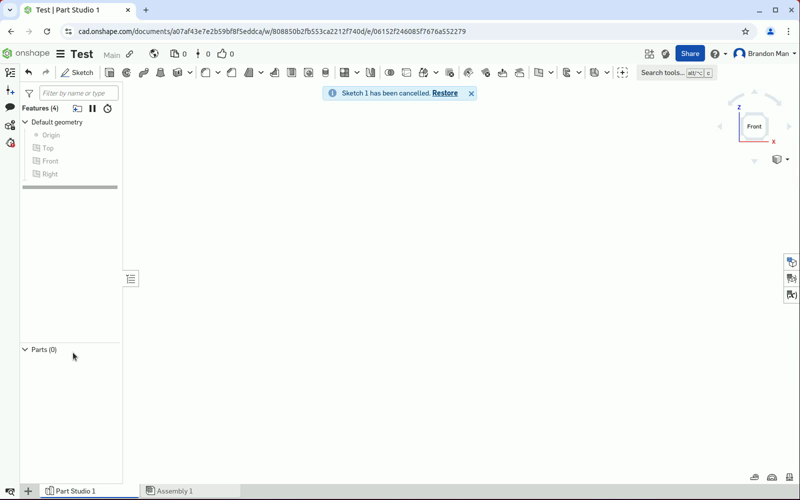
key_up(shift)
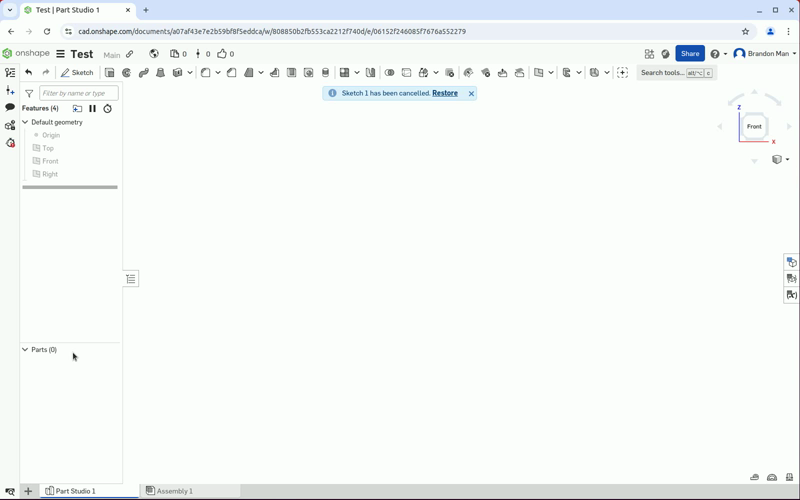
mouse_move(73, 352)
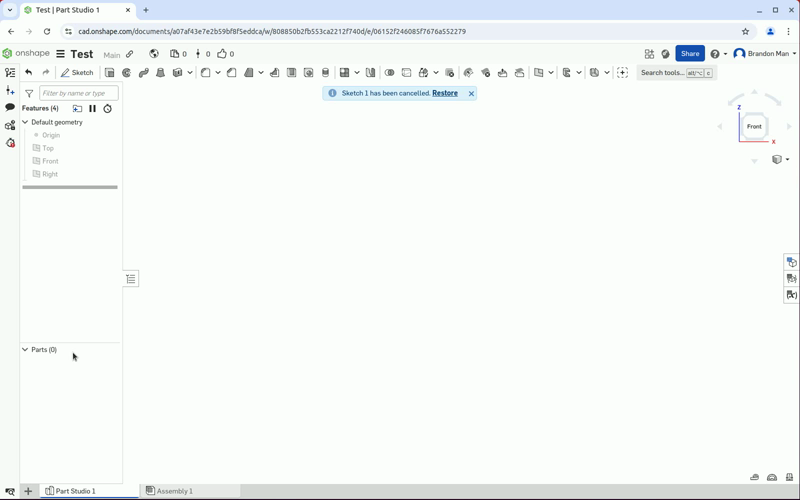
key(shift+y)
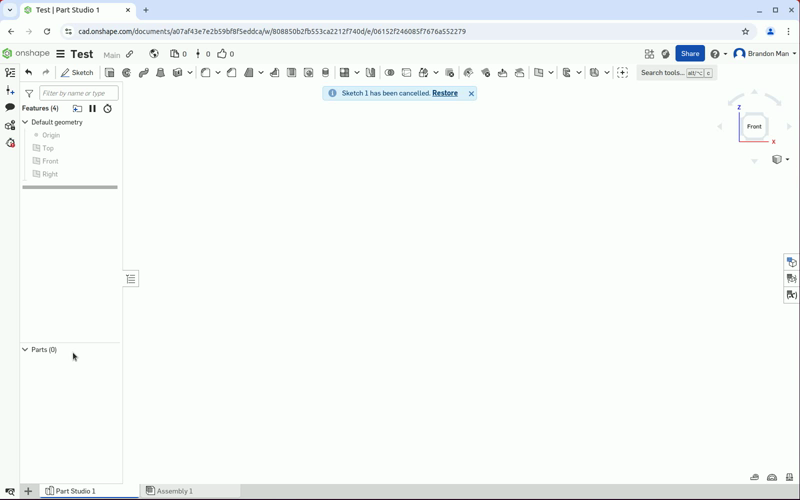
key(shift+s)
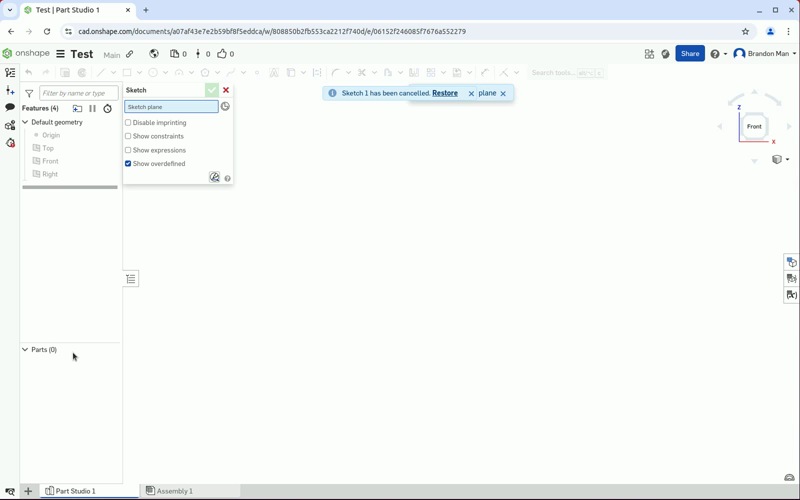
mouse_move(73, 163)
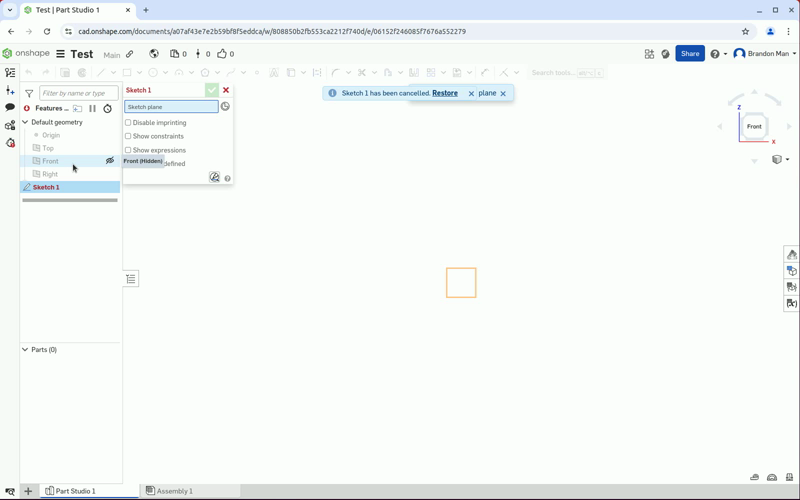
click(73, 163)
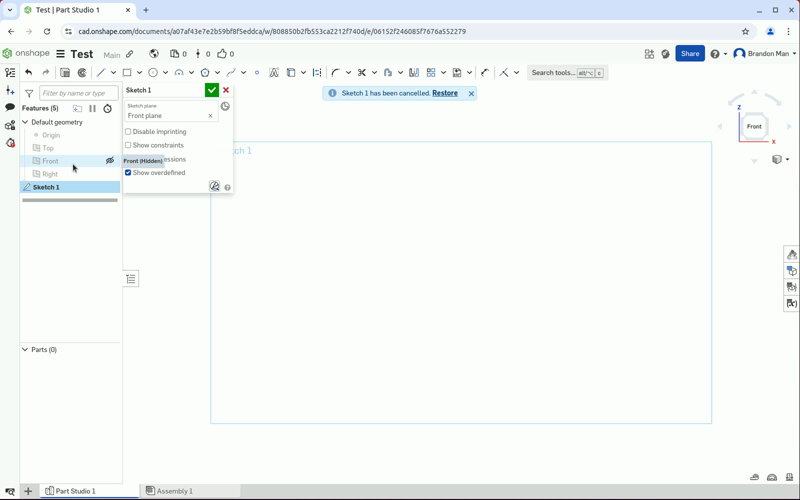
mouse_move(73, 352)
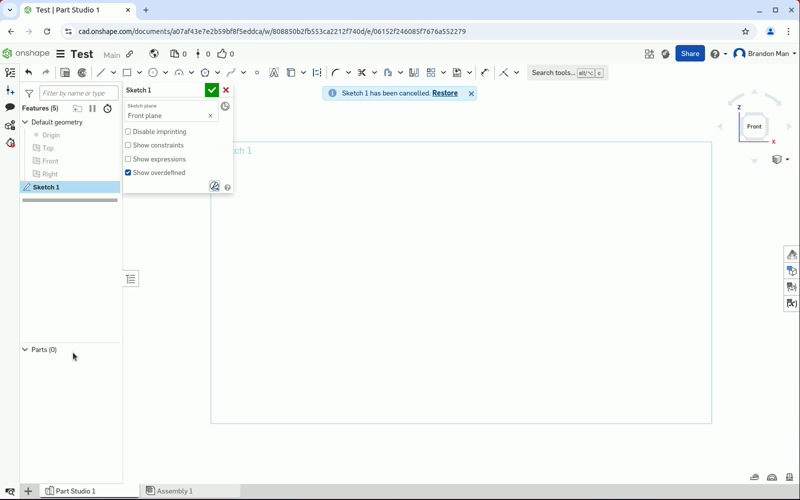
key(y)
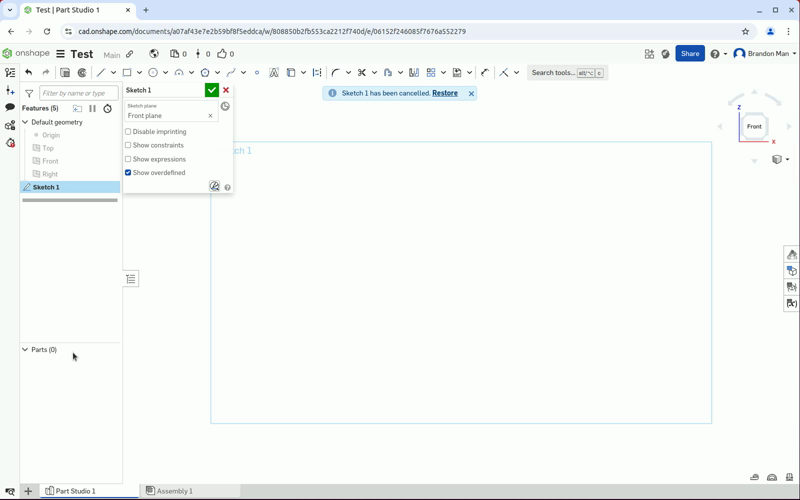
key(l)
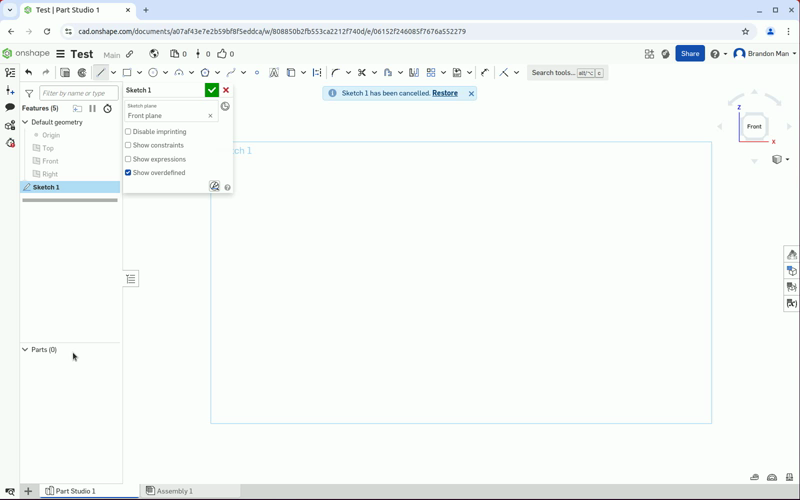
key_down(shift)
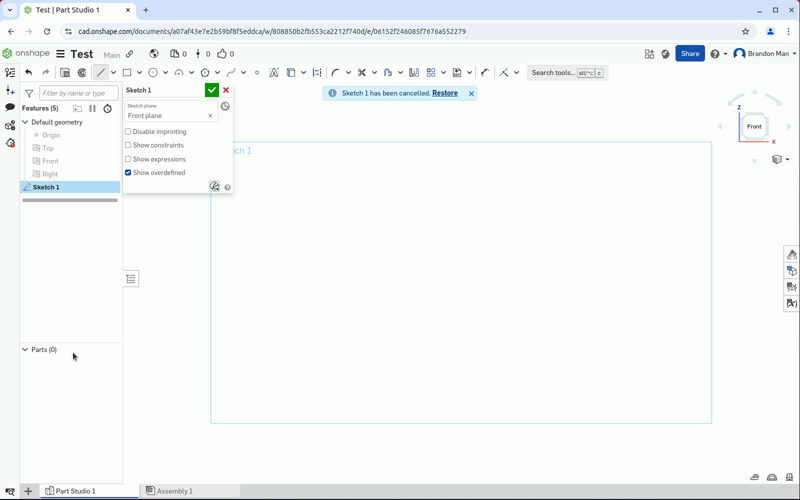
mouse_move(560, 303)
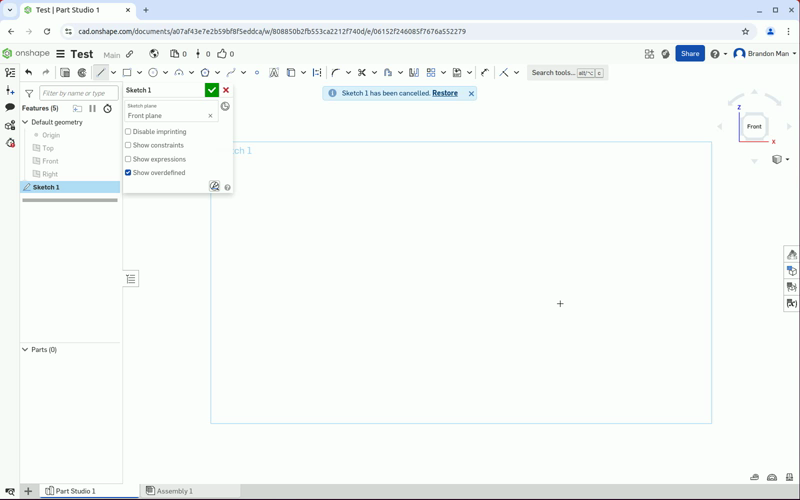
click(560, 303)
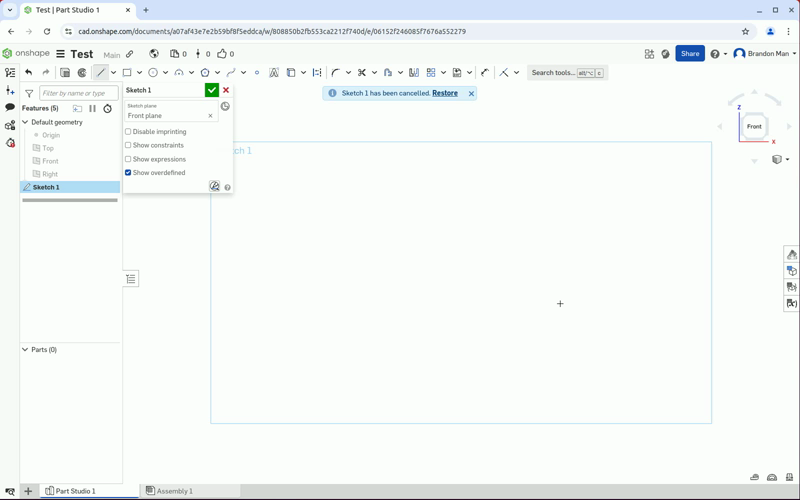
key_up(shift)
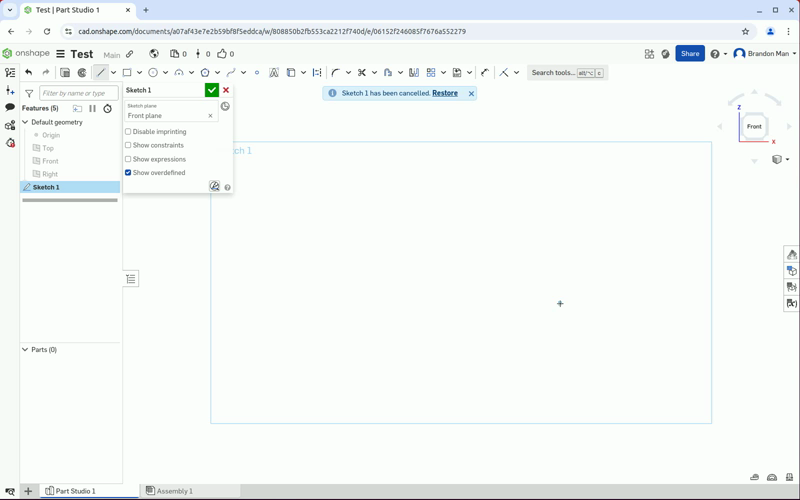
key_down(shift)
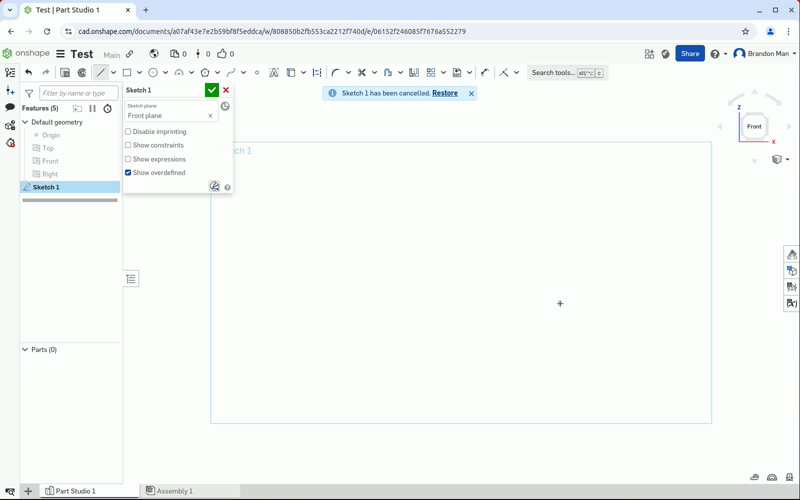
mouse_move(589, 303)
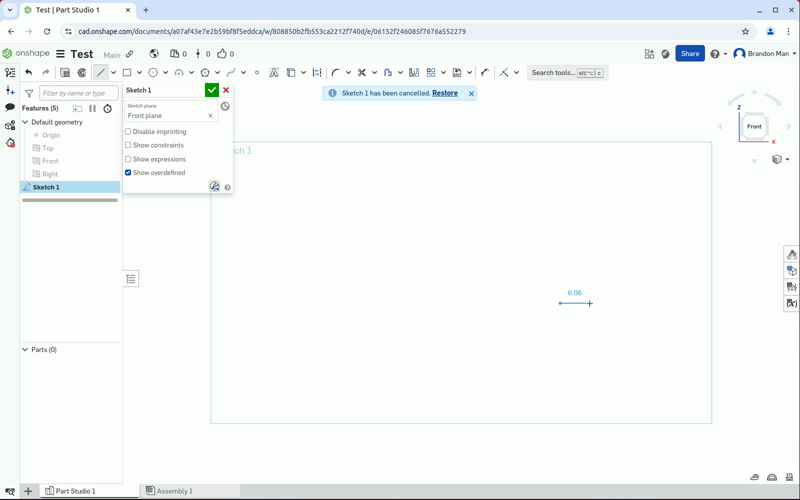
mouse_move(573, 307)
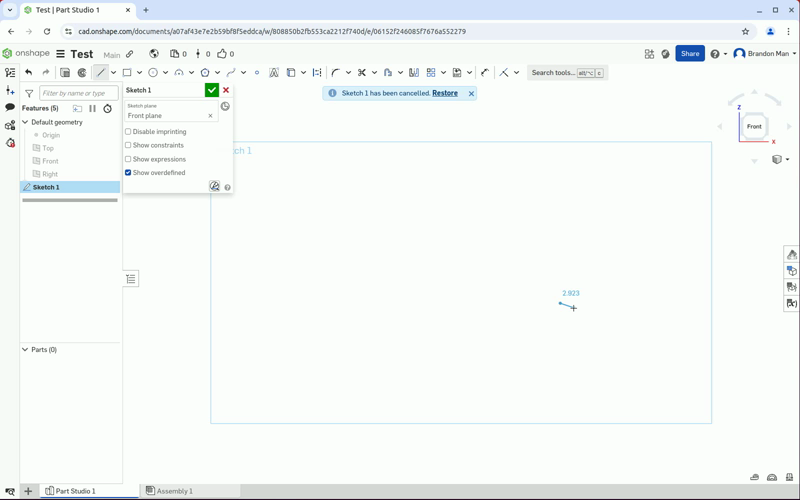
click(573, 307)
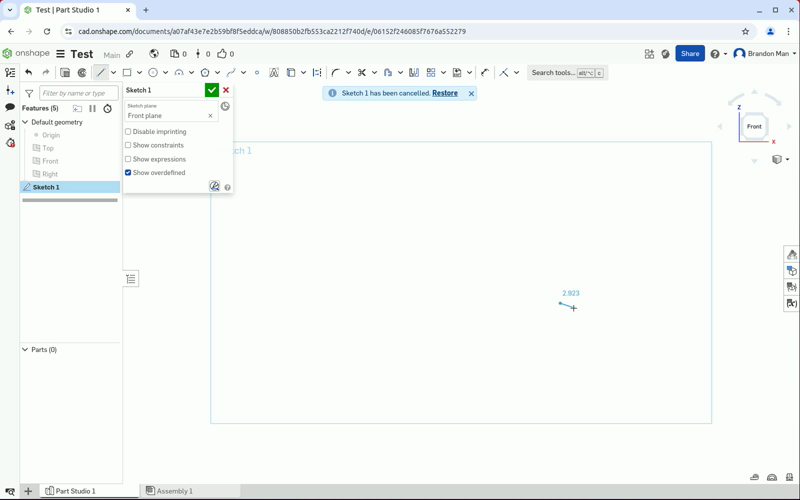
key_up(shift)
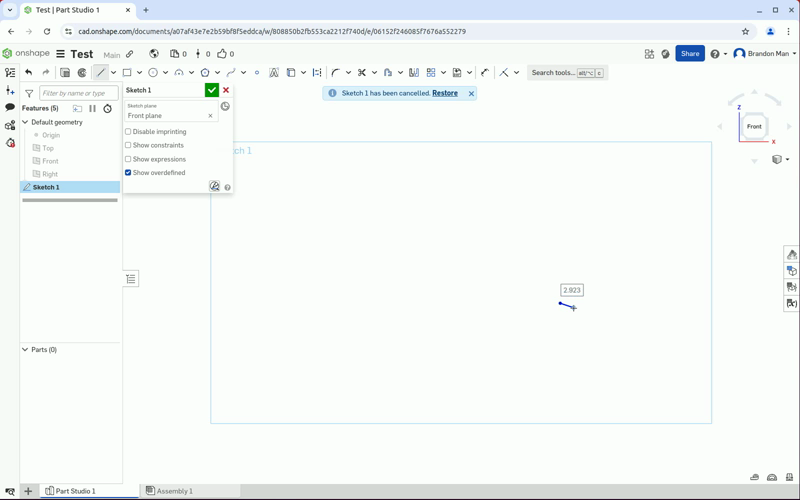
key_down(shift)
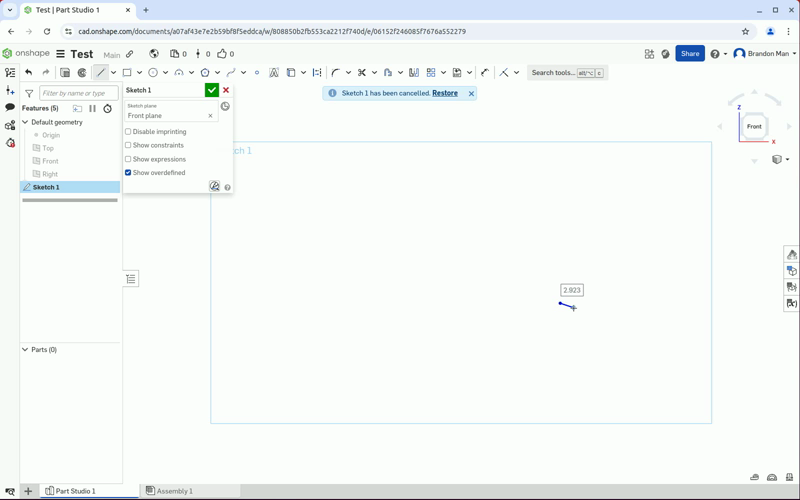
mouse_move(589, 307)
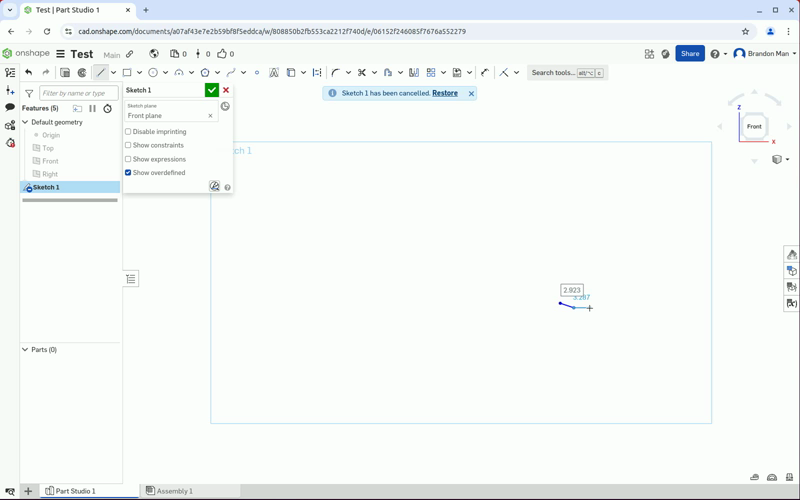
mouse_move(573, 256)
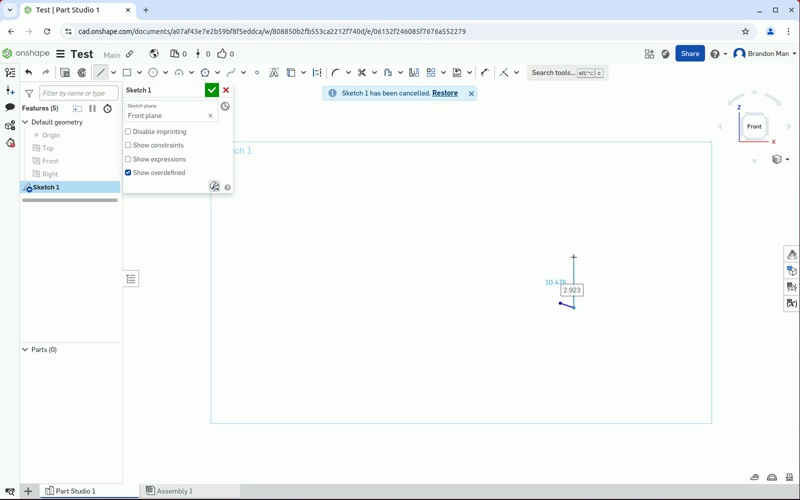
click(573, 256)
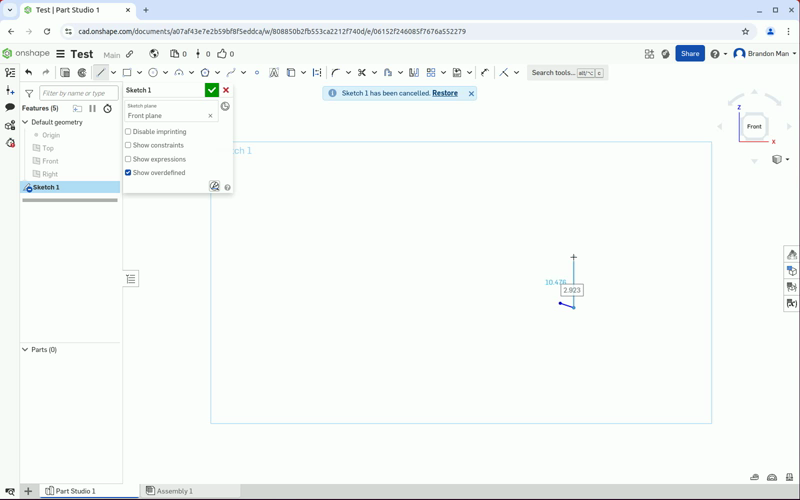
key_up(shift)
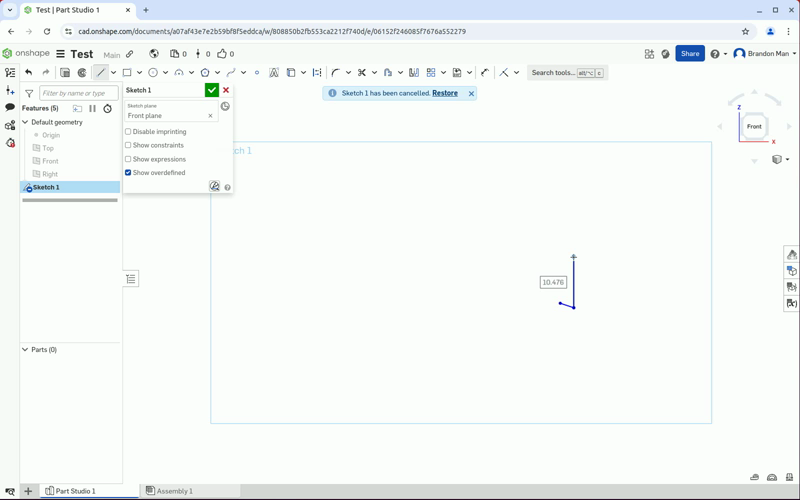
key_down(shift)
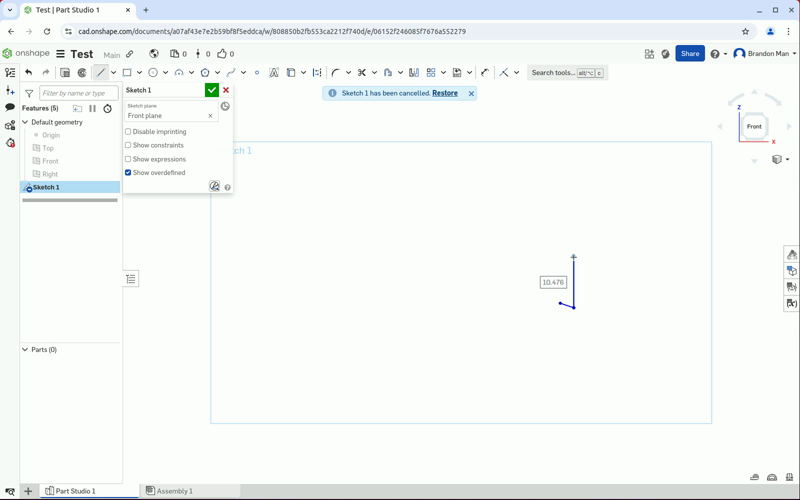
mouse_move(589, 256)
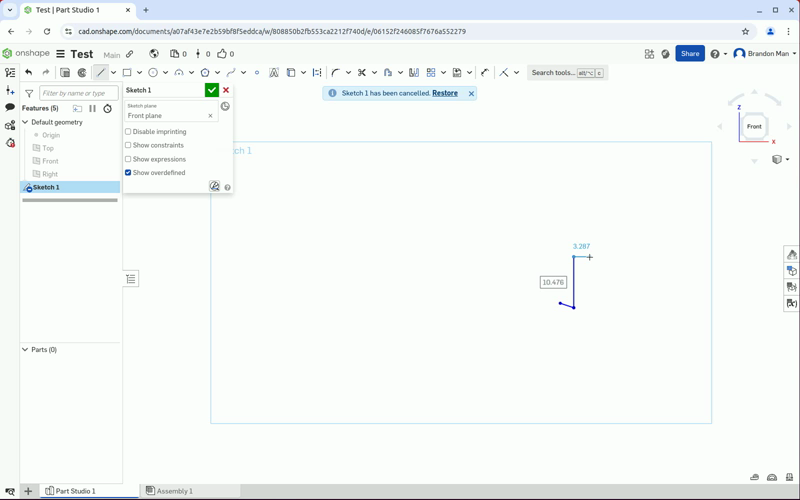
mouse_move(560, 262)
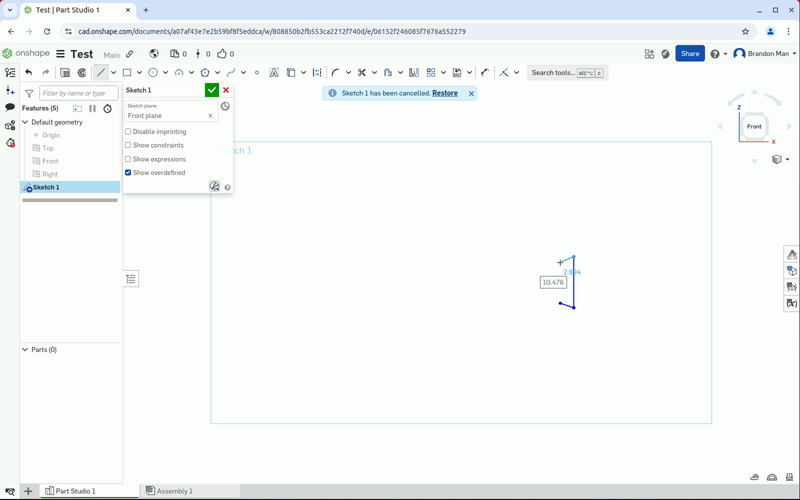
click(560, 262)
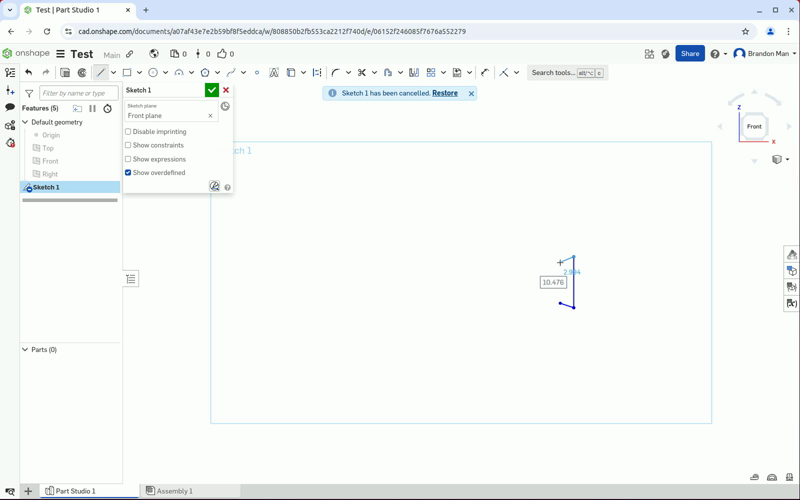
key_up(shift)
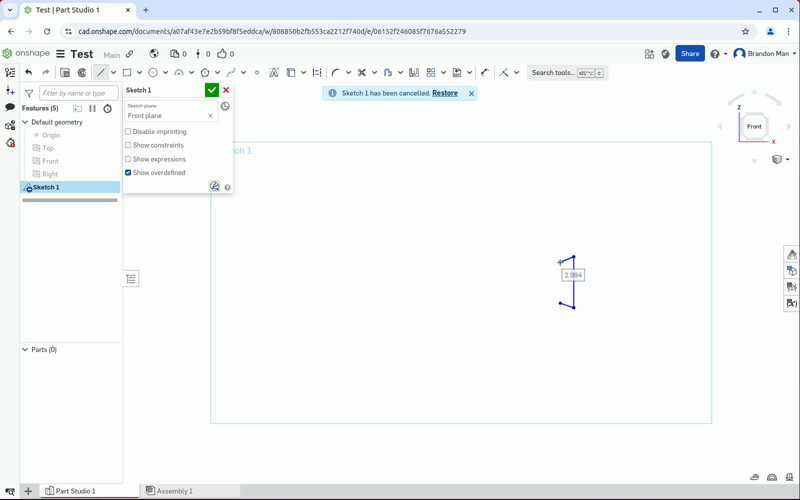
mouse_move(589, 262)
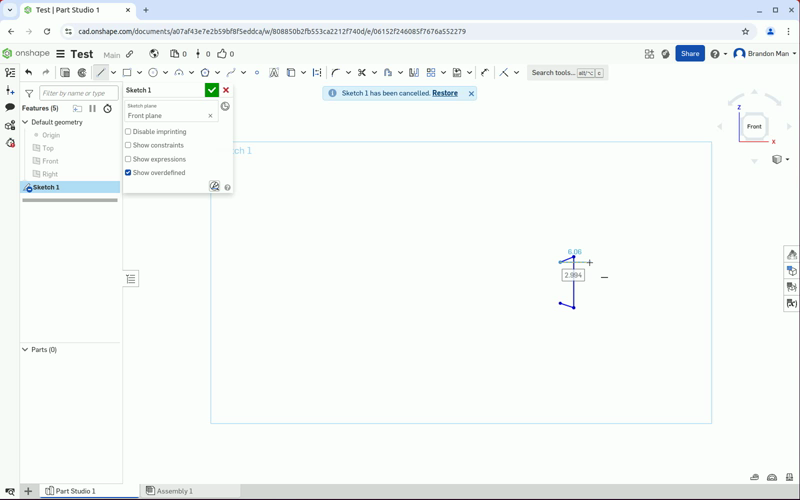
key_down(shift)
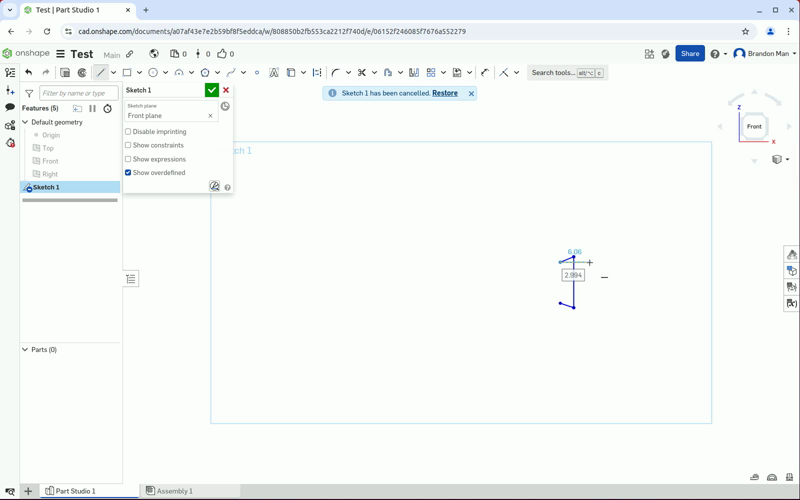
mouse_move(560, 303)
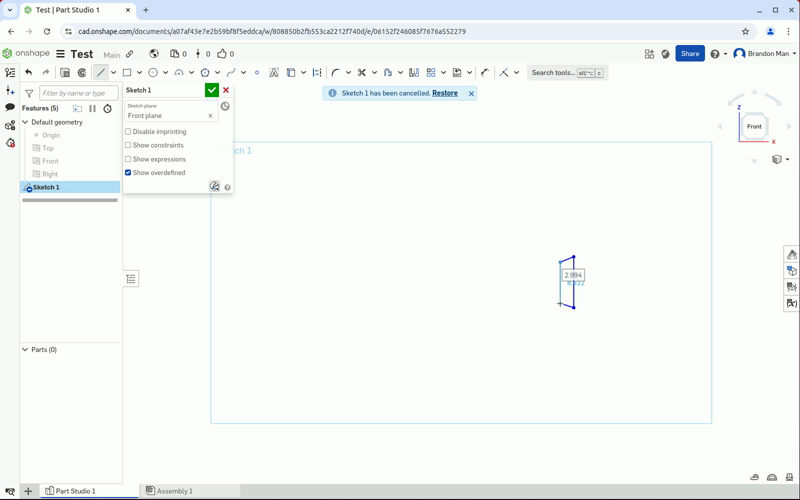
key_up(shift)
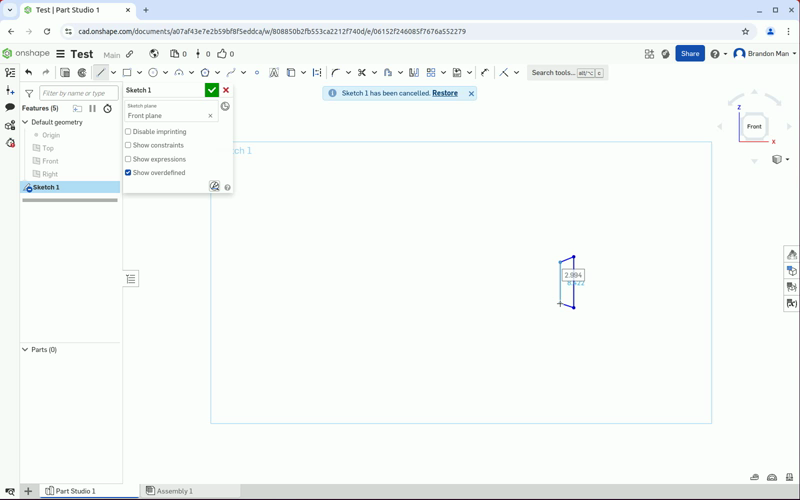
click(560, 303)
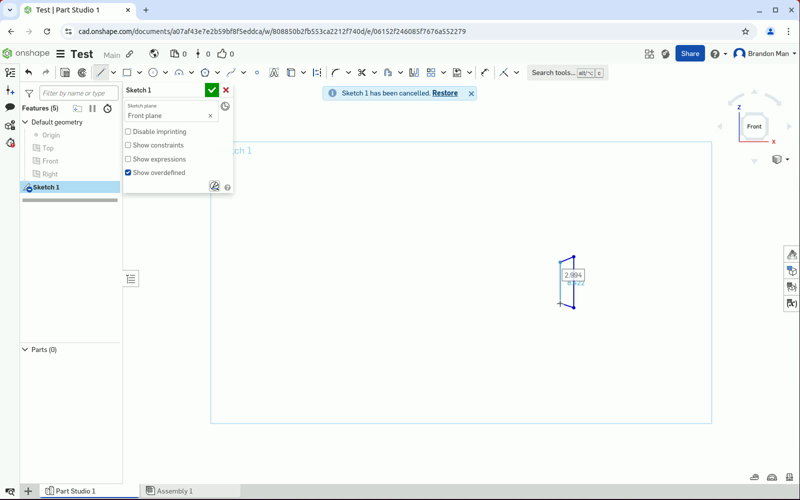
key(esc)
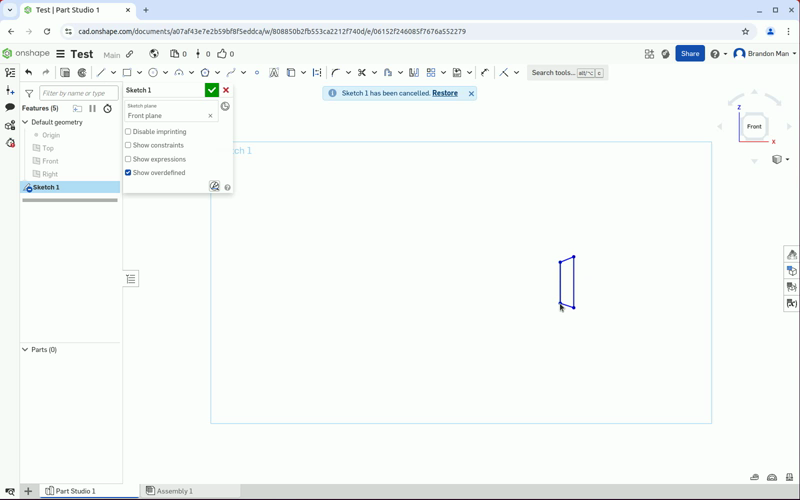
mouse_move(570, 285)
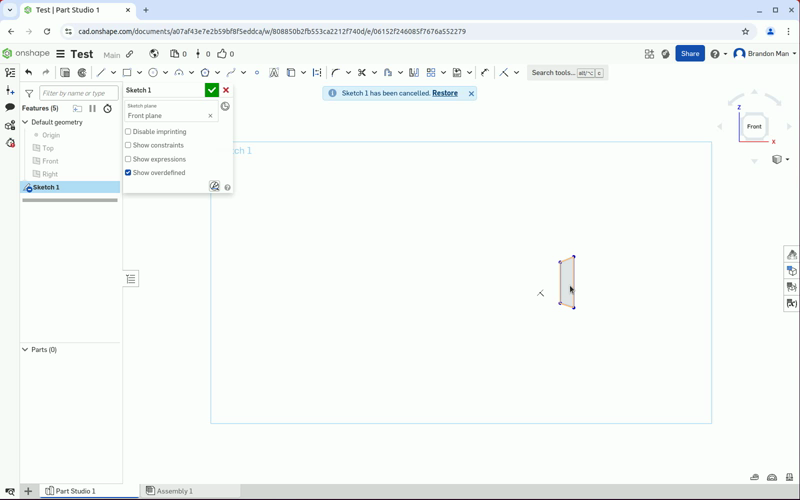
scroll(6)
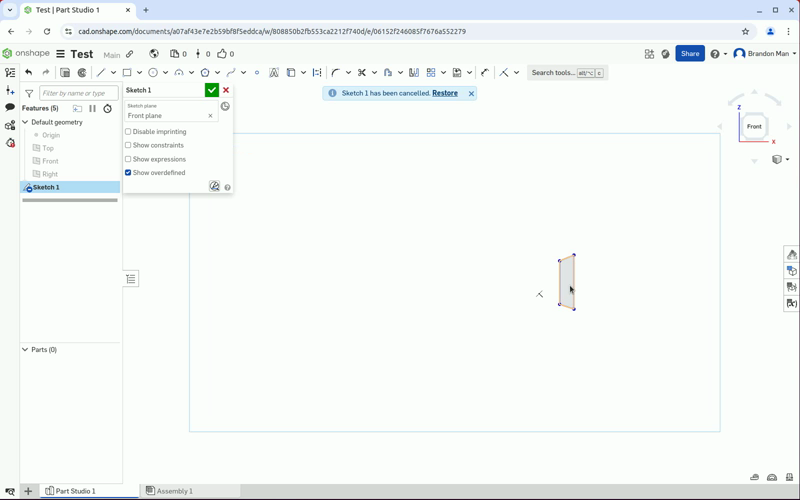
scroll(6)
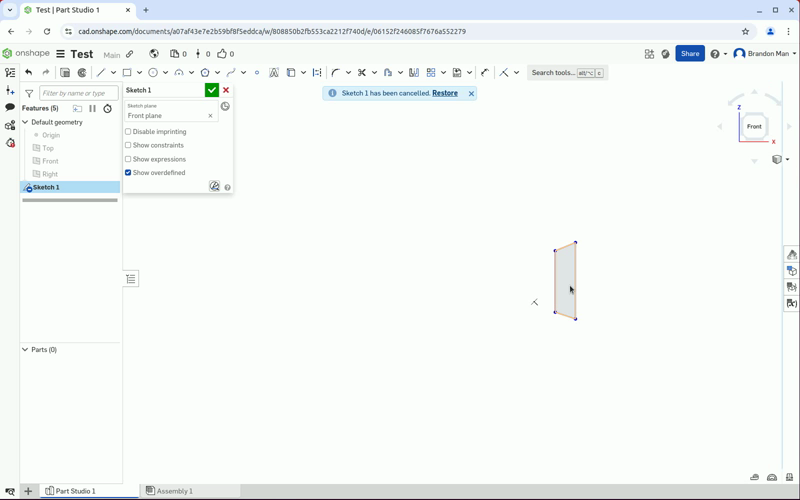
scroll(6)
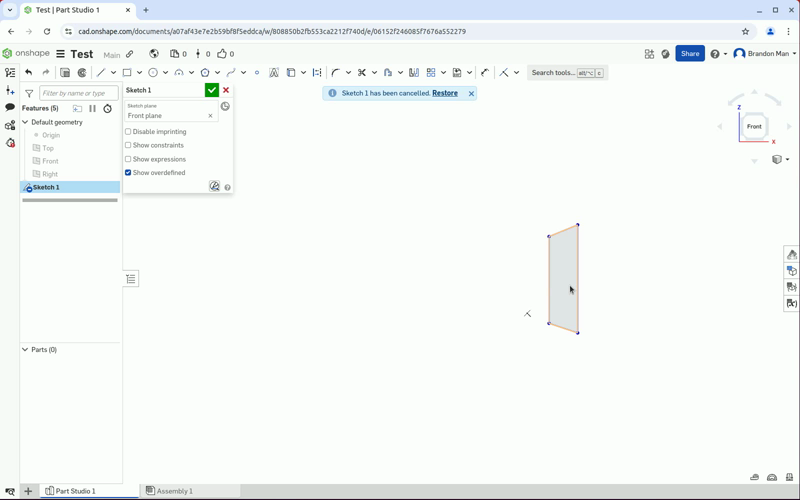
scroll(6)
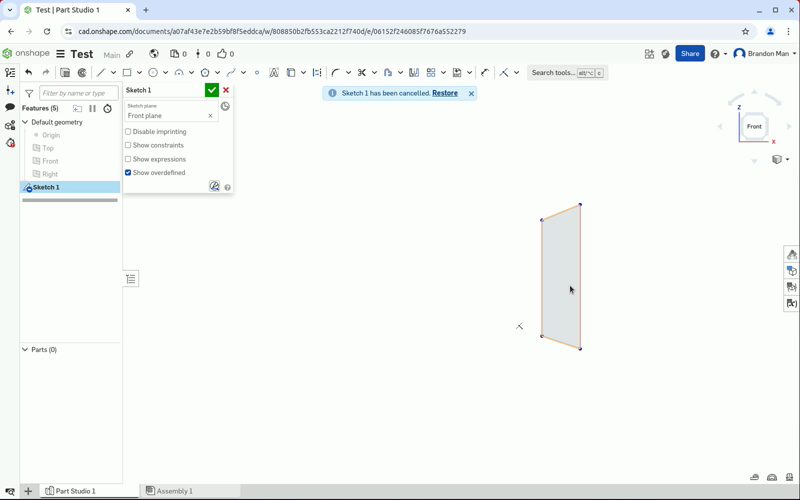
scroll(6)
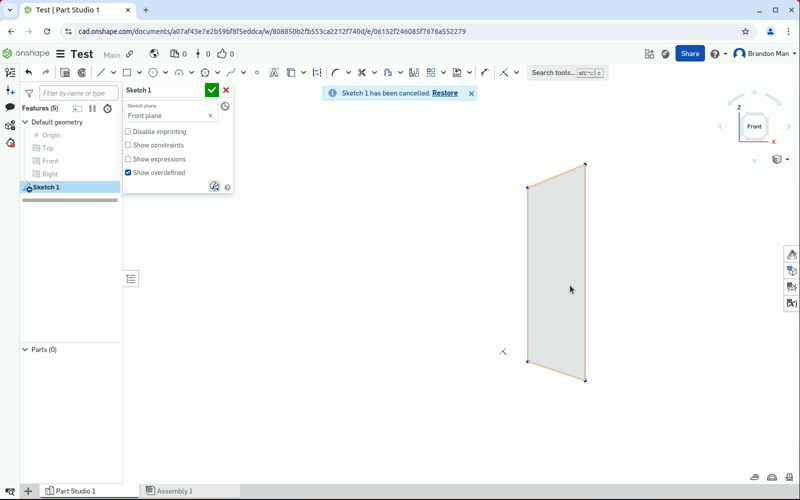
scroll(6)
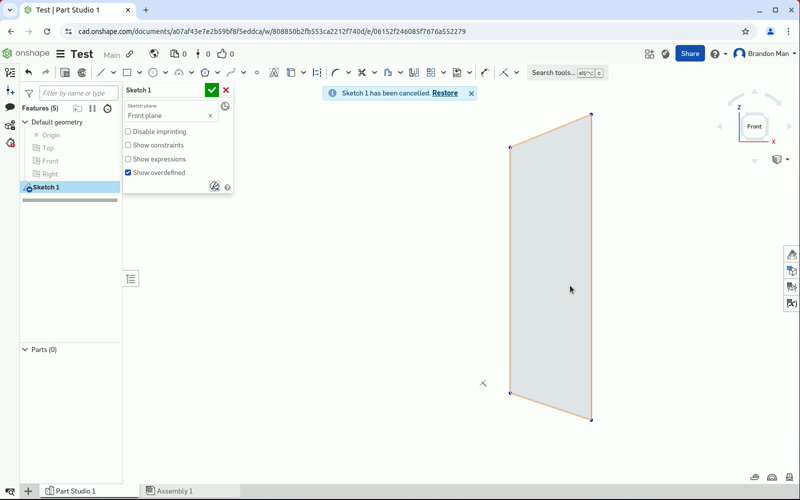
scroll(6)
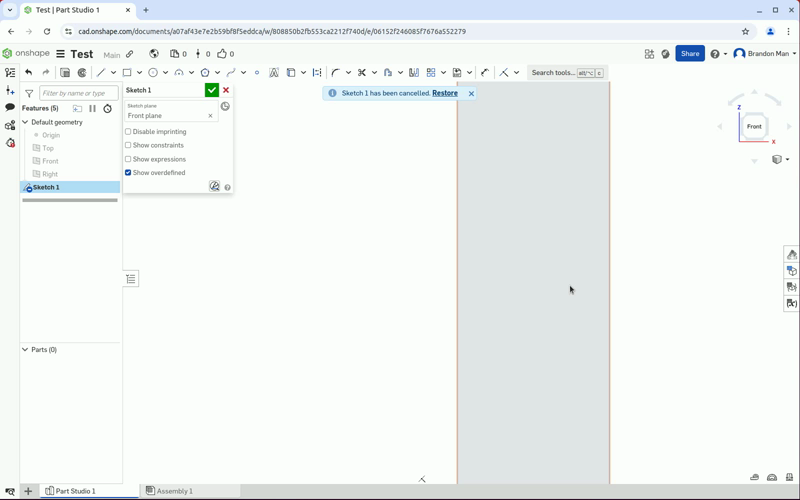
click(570, 285)
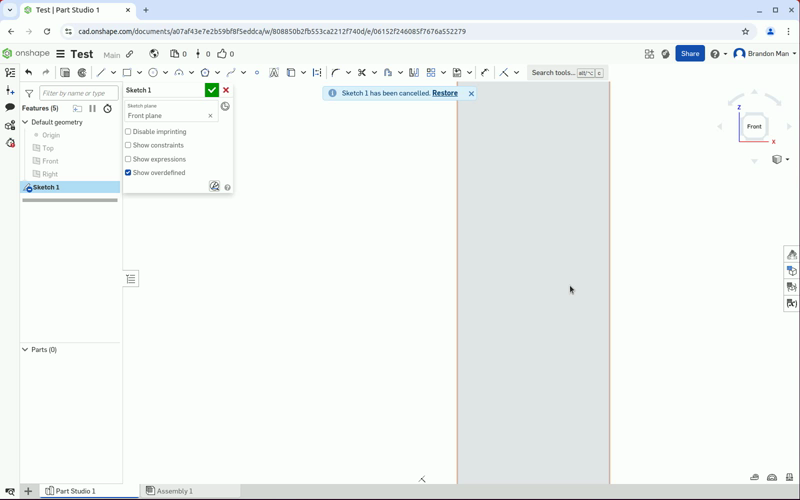
scroll(-6)
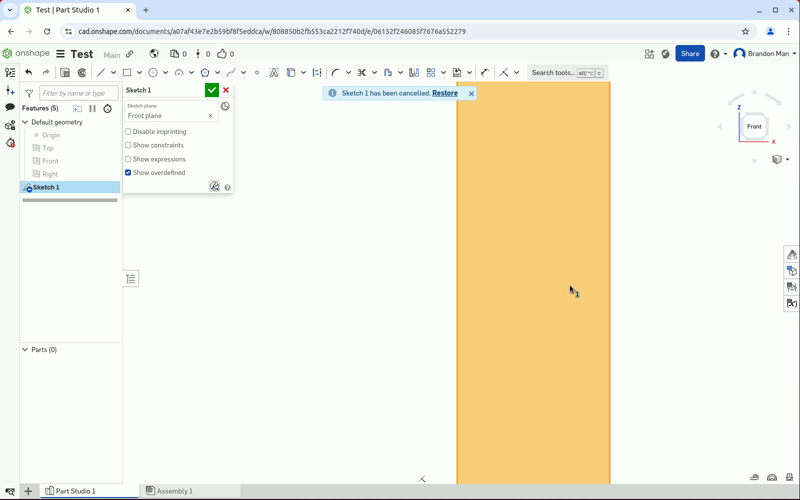
scroll(-6)
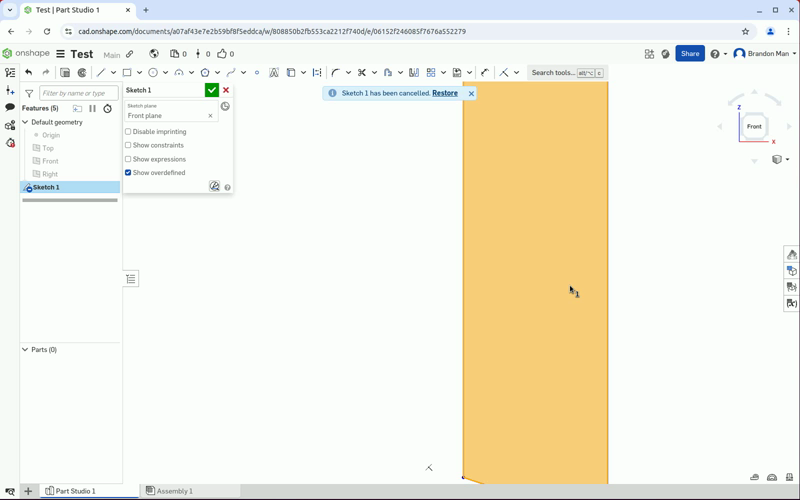
scroll(-6)
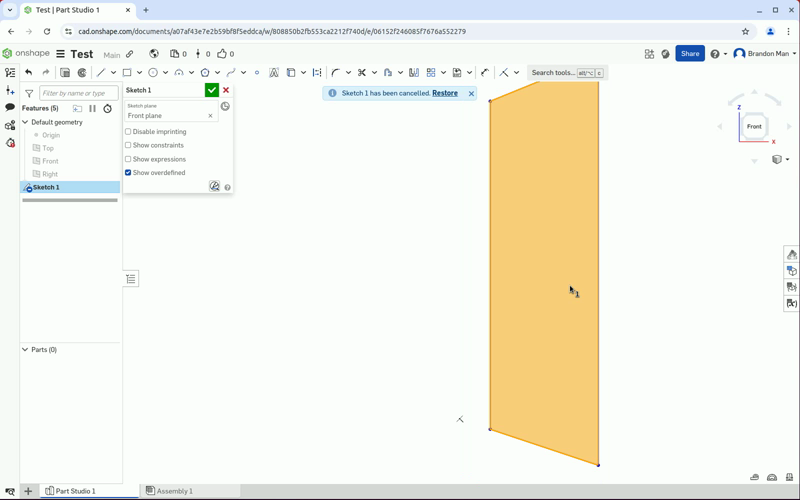
scroll(-6)
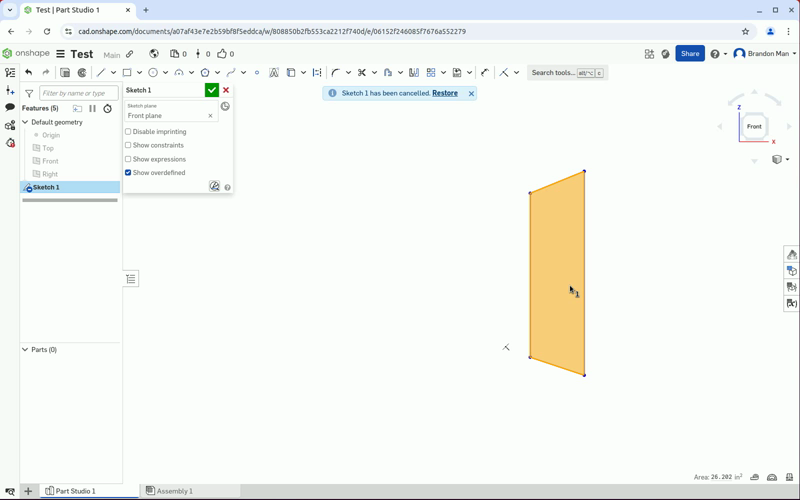
scroll(-6)
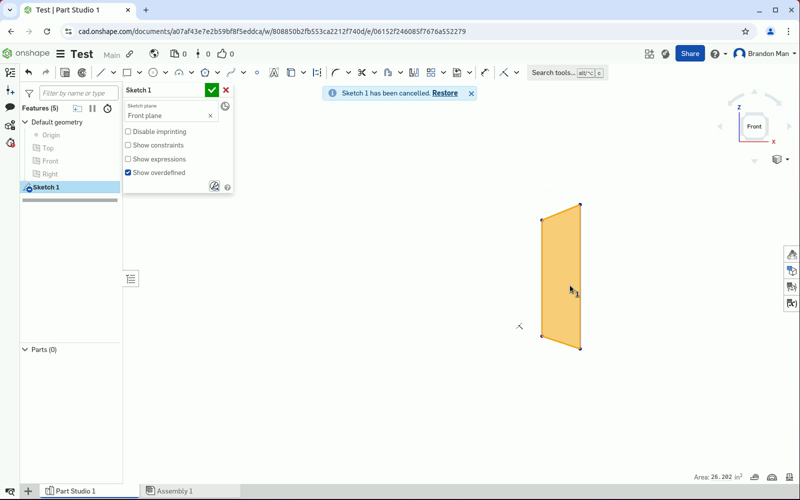
scroll(-6)
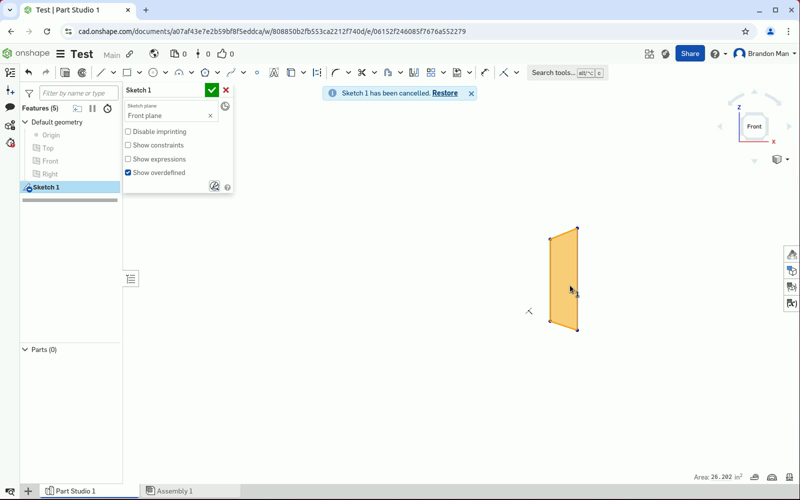
scroll(-6)
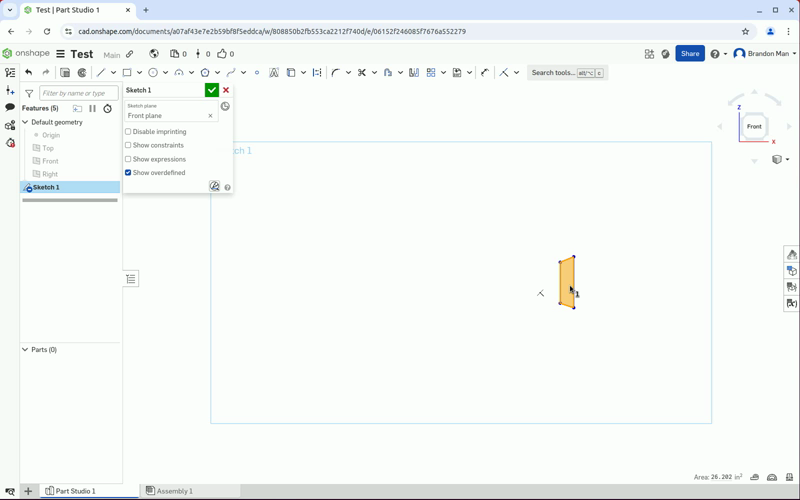
mouse_move(73, 352)
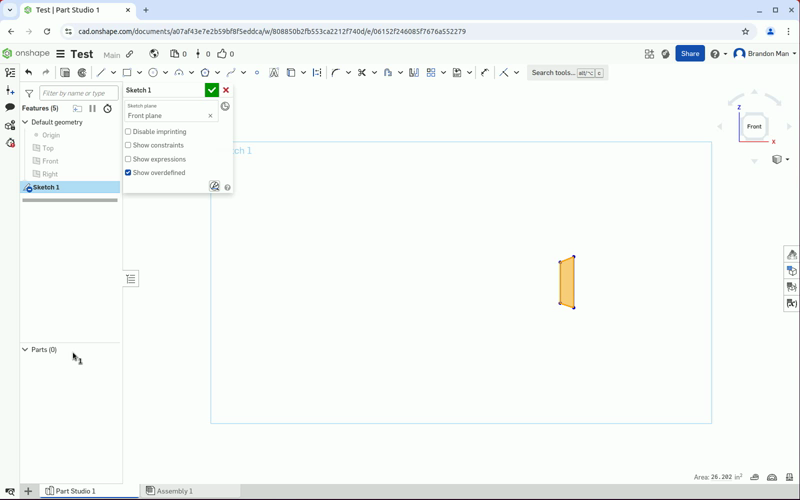
key(shift+y)
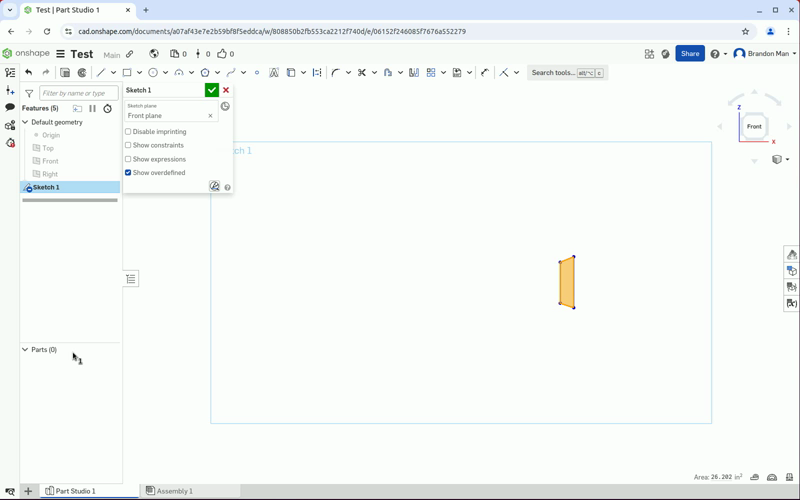
key(shift+e)
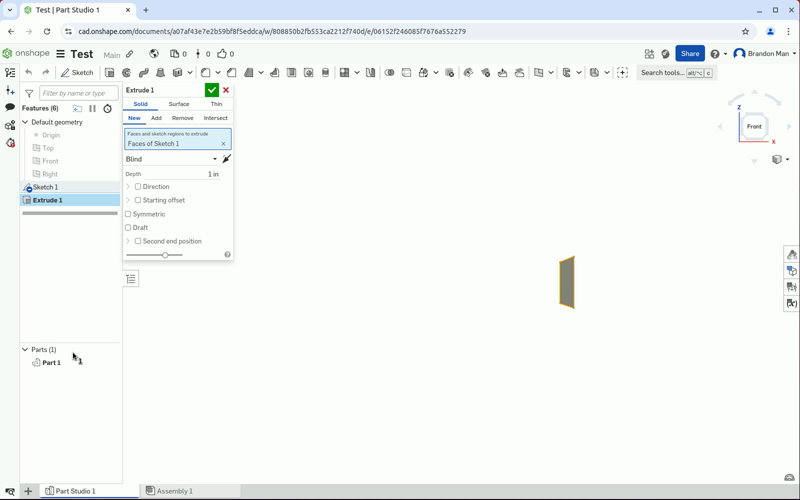
mouse_move(143, 106)
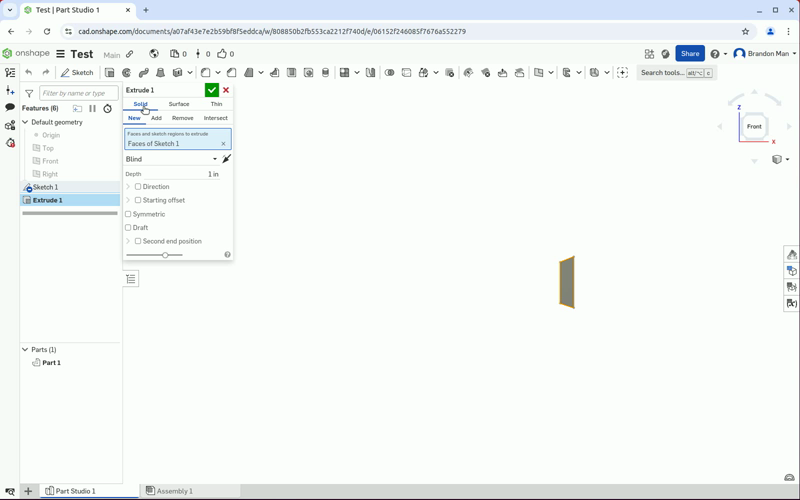
click(143, 106)
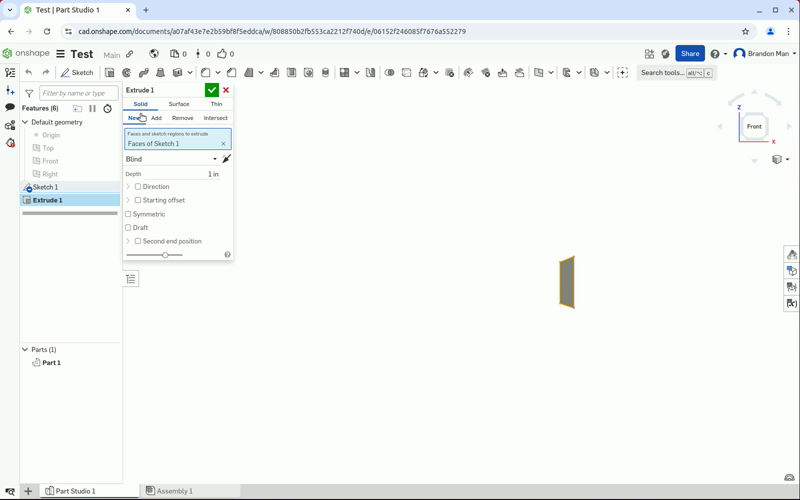
mouse_move(137, 120)
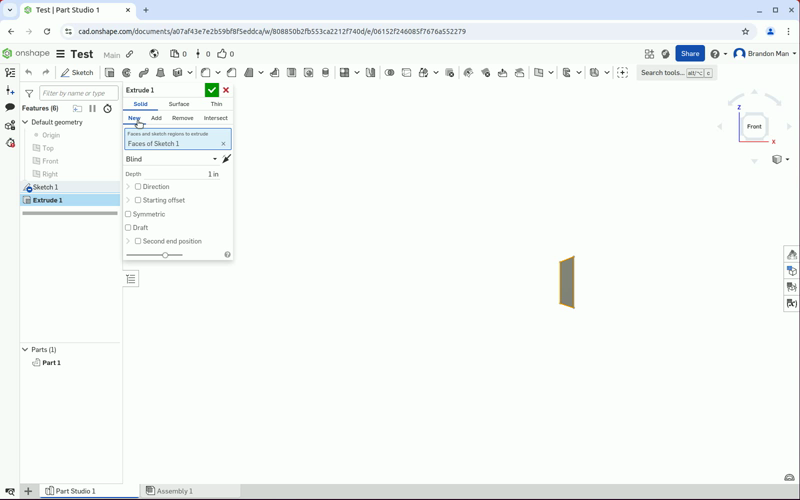
click(137, 120)
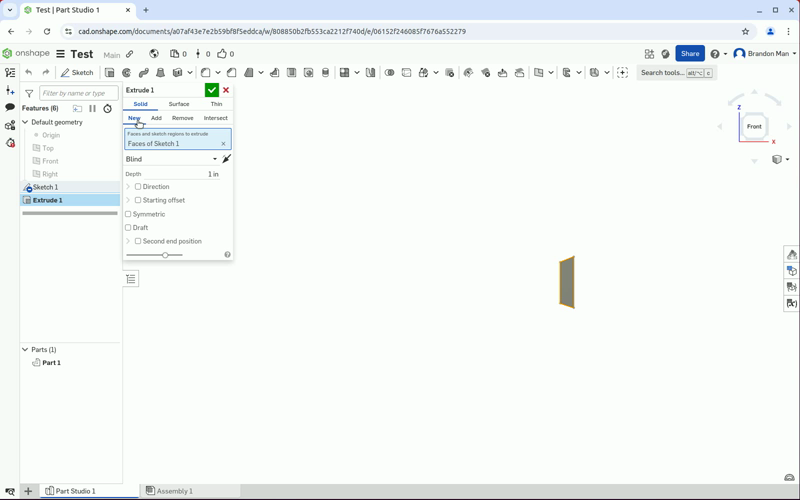
key(tab, 4)
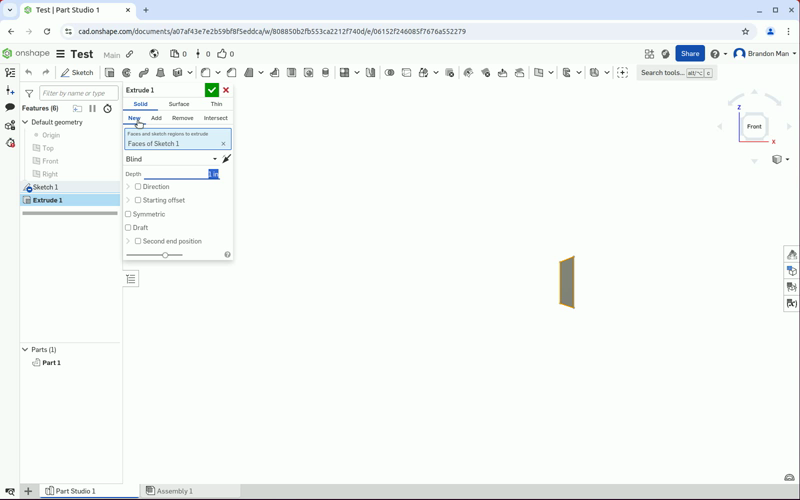
text(4.092)
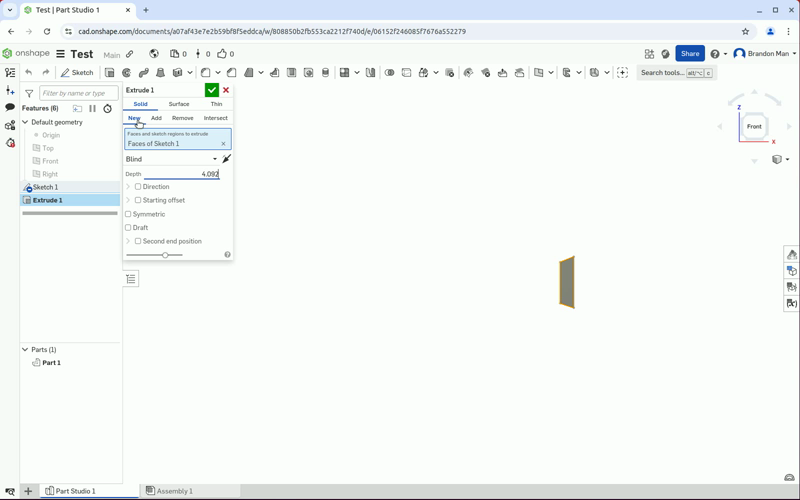
key(enter)
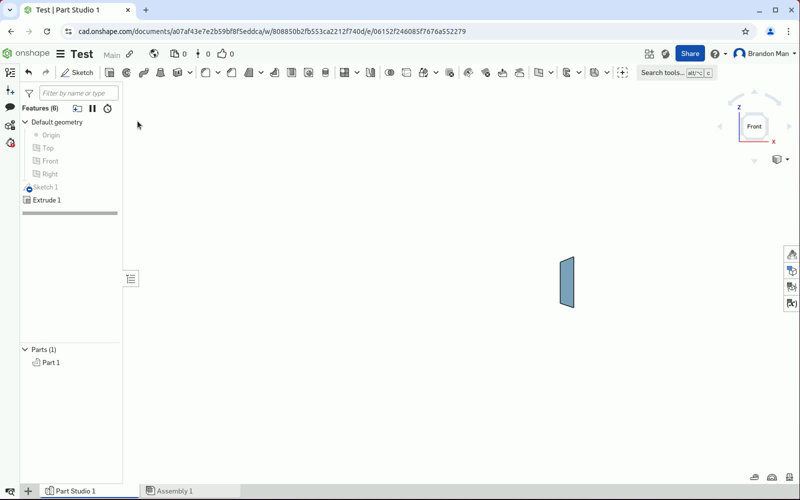
key(shift+h)
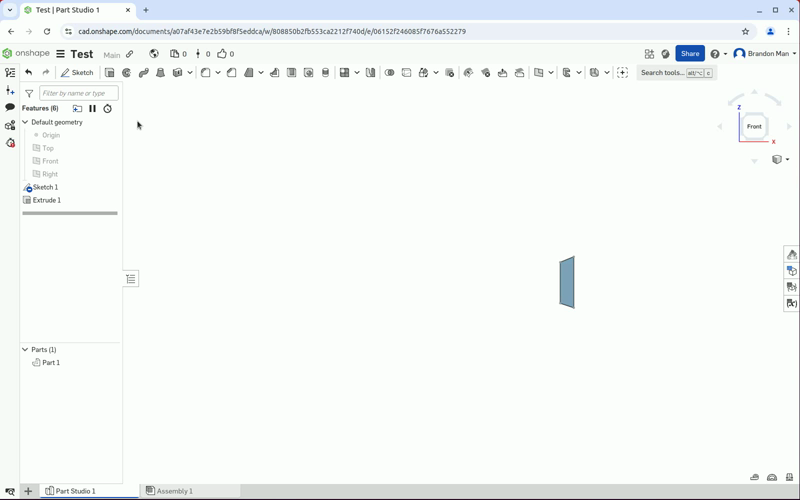
key(shift+h)
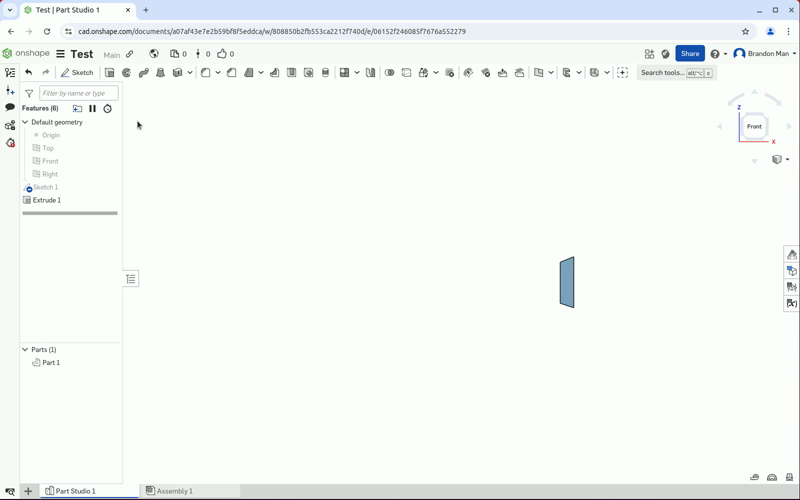
mouse_move(73, 189)
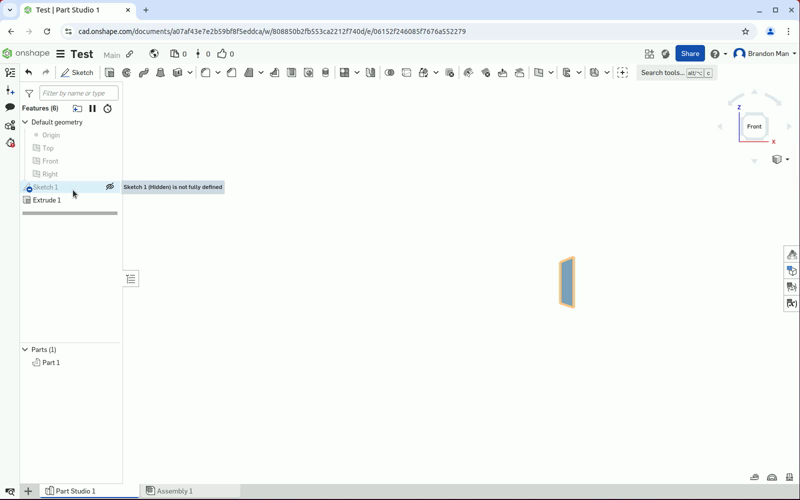
click(73, 189)
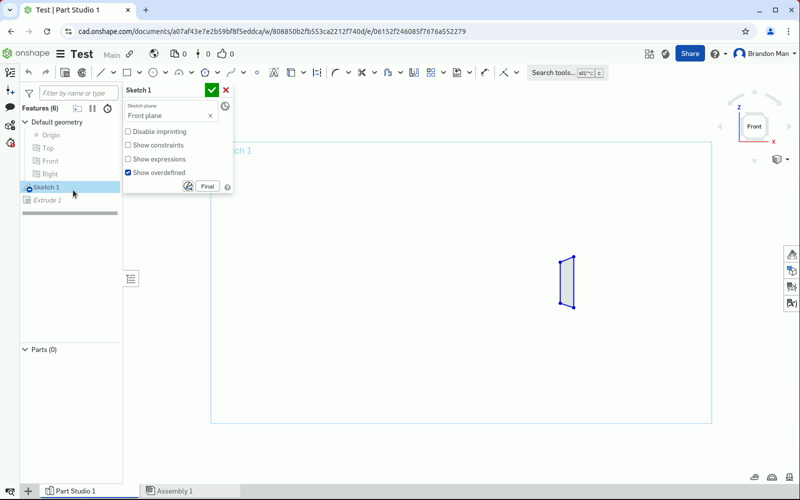
mouse_move(229, 92)
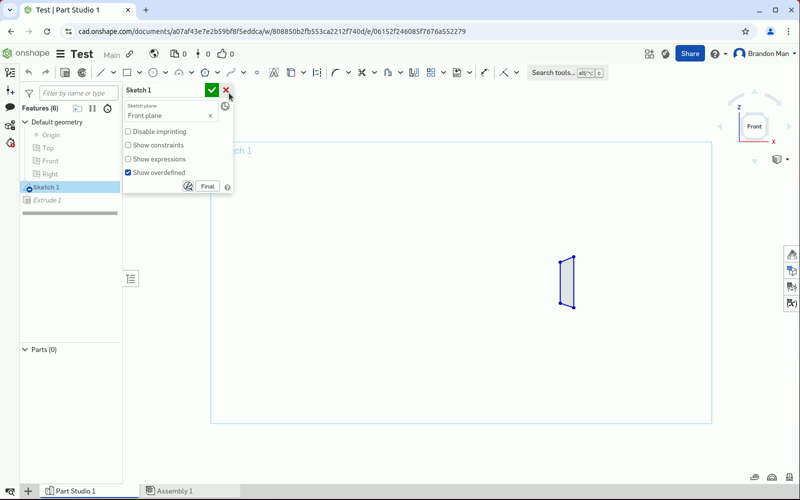
click(229, 92)
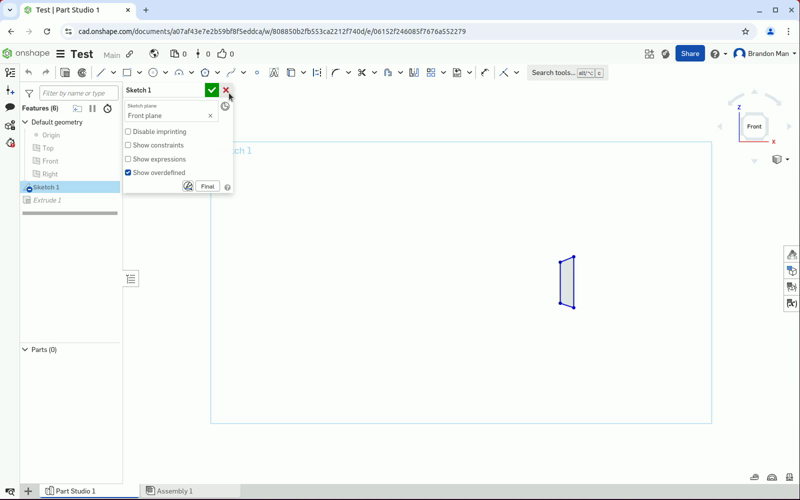
key(shift+s)
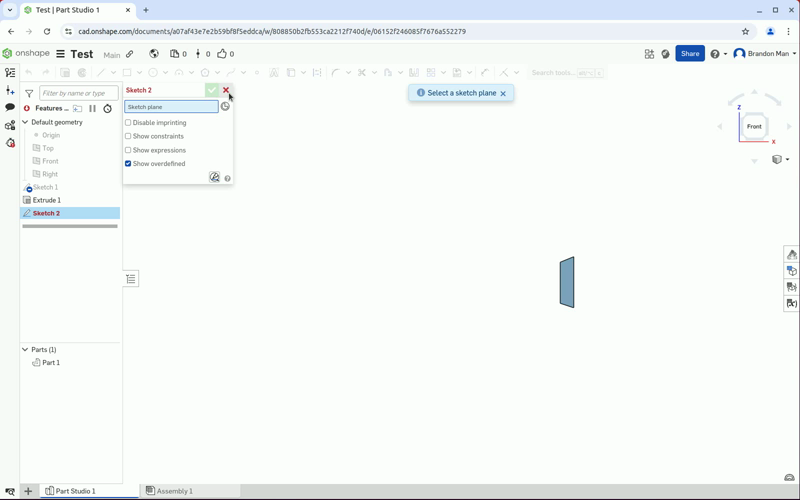
mouse_move(73, 163)
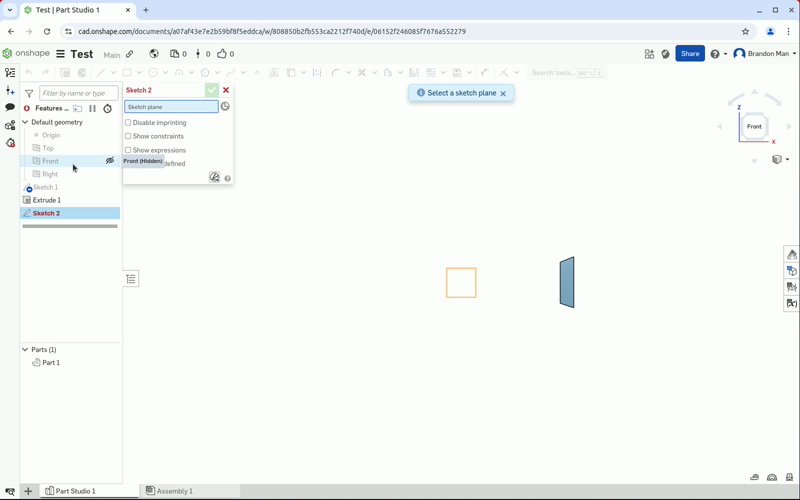
click(73, 163)
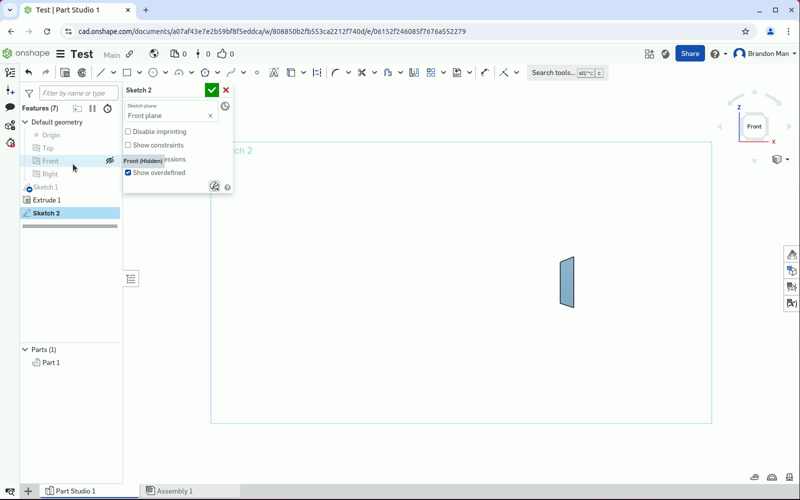
mouse_move(73, 352)
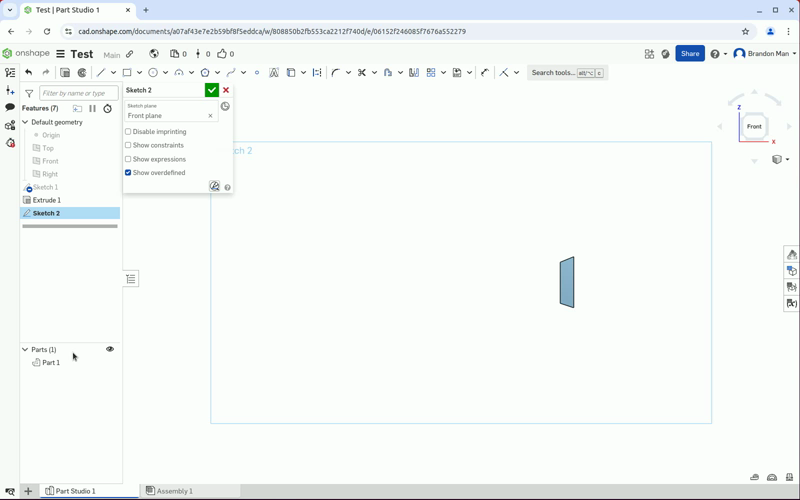
key(y)
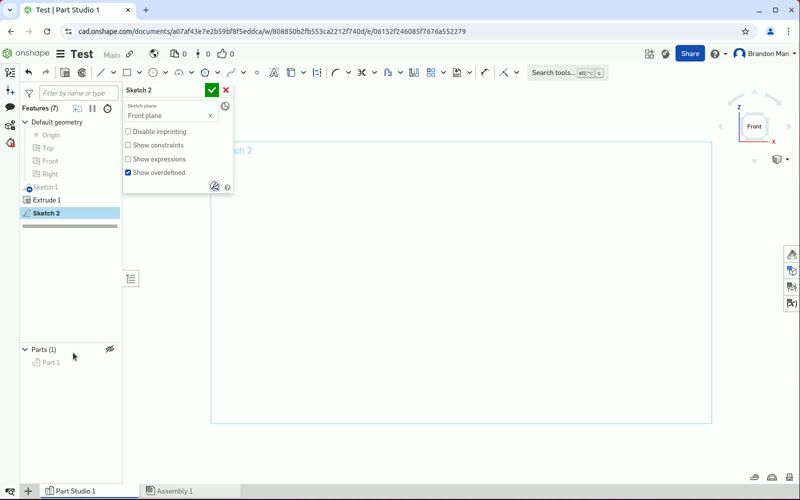
key(a)
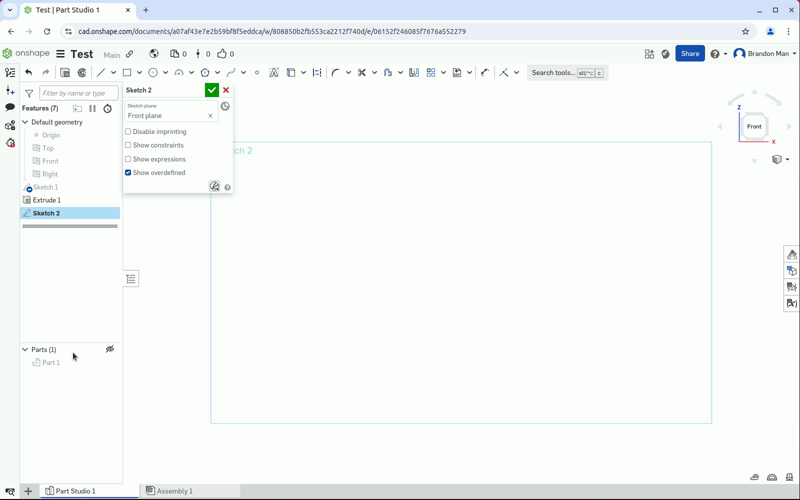
key_down(shift)
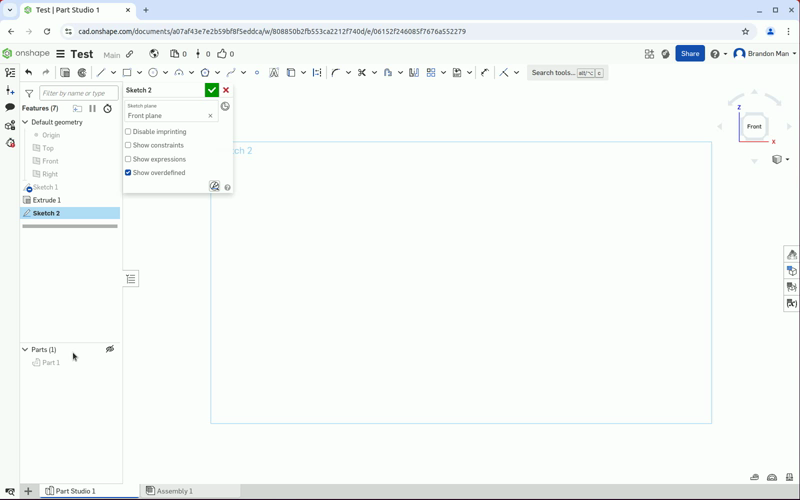
mouse_move(361, 293)
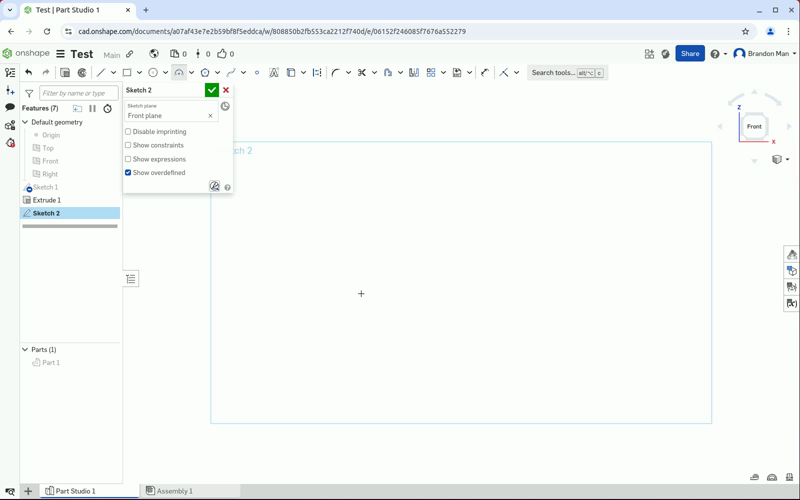
click(361, 293)
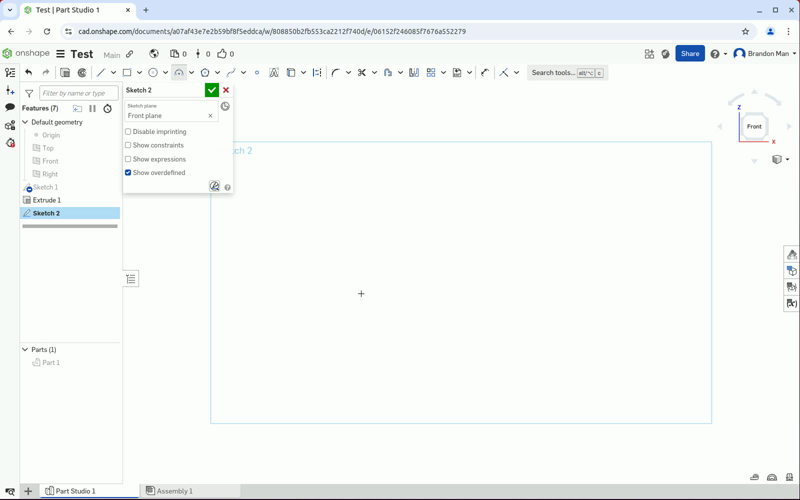
key_up(shift)
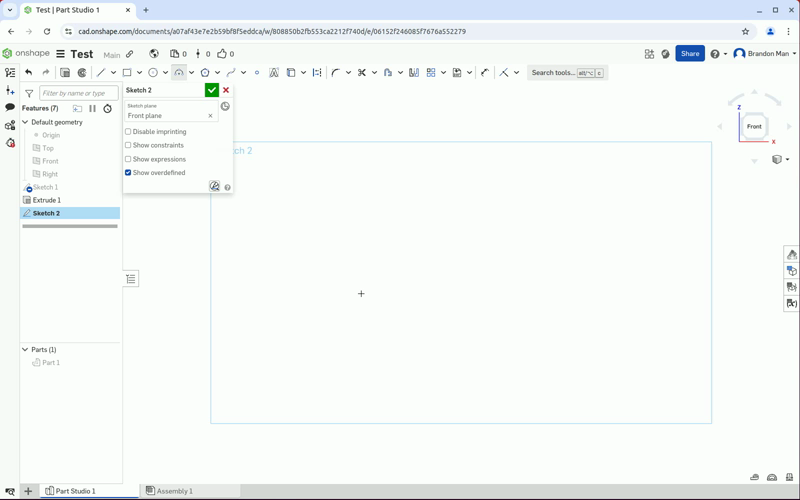
key_down(shift)
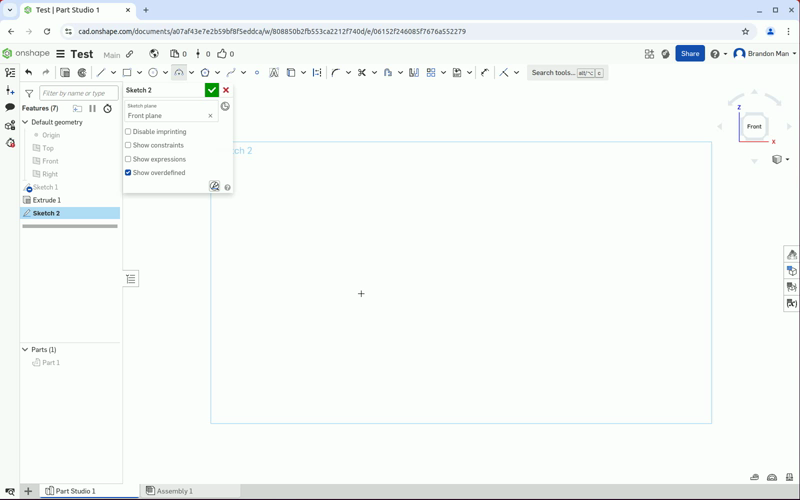
mouse_move(371, 303)
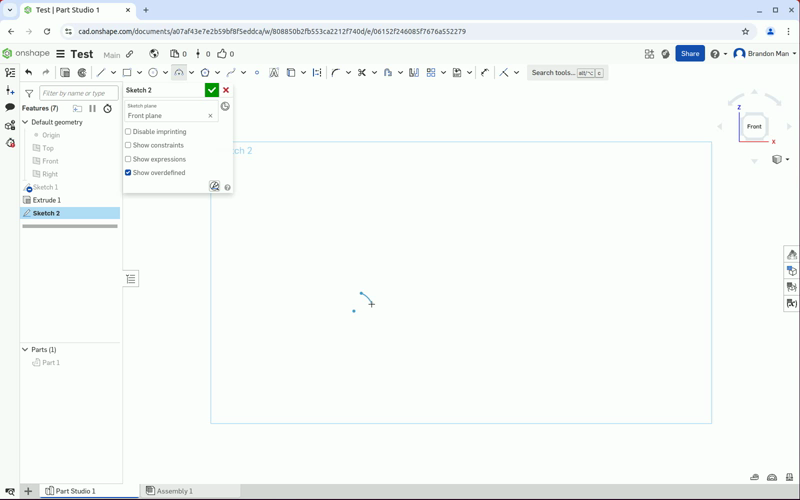
click(371, 303)
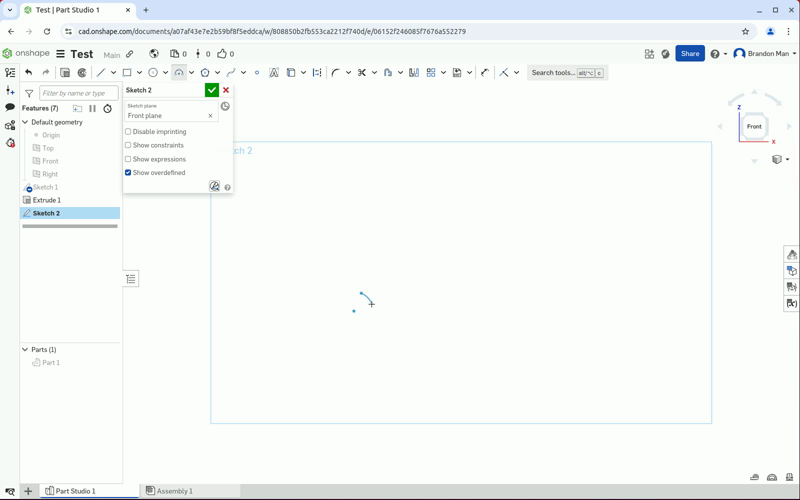
mouse_move(364, 300)
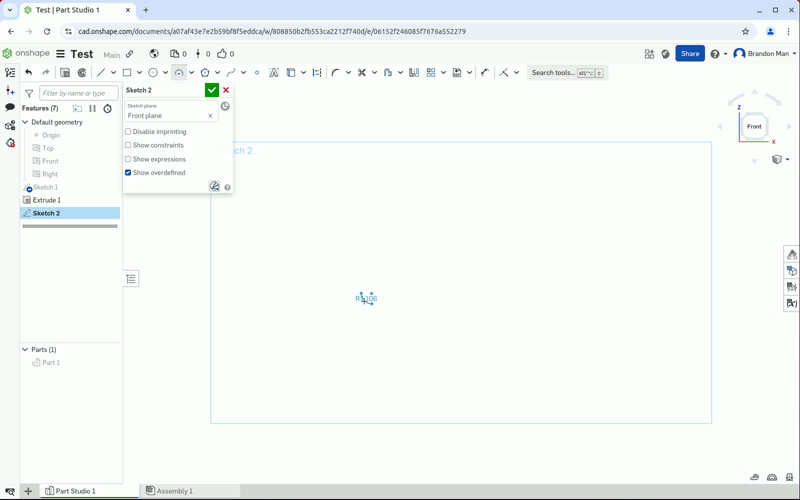
click(364, 300)
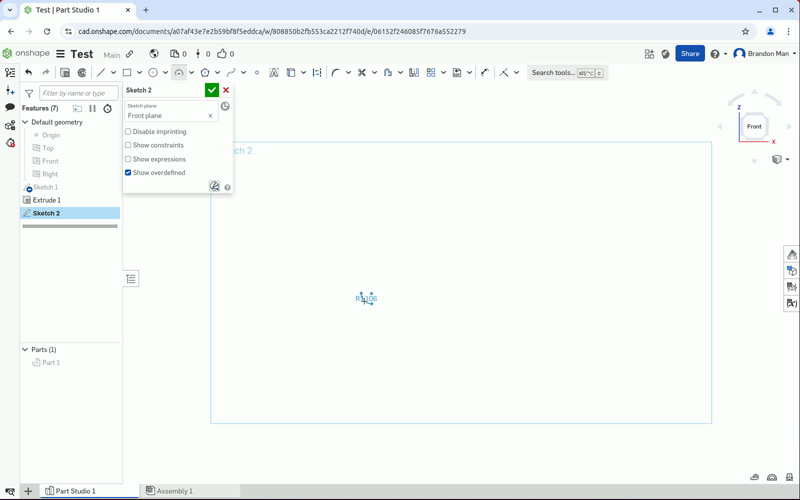
key_up(shift)
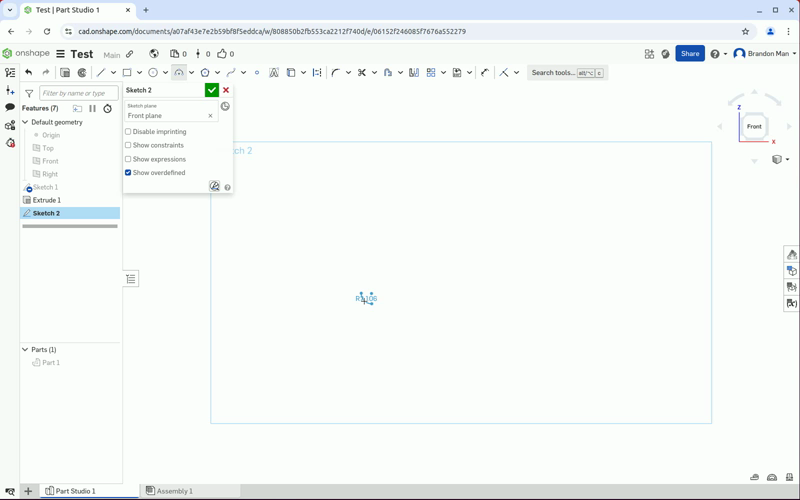
key(esc)
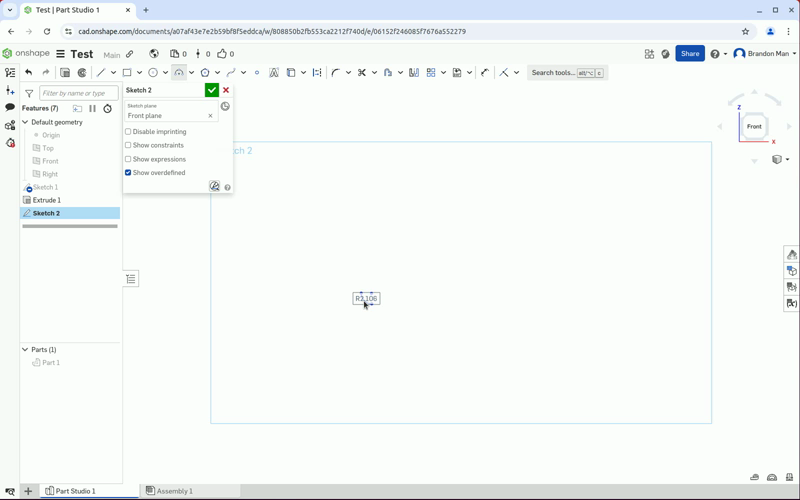
key(l)
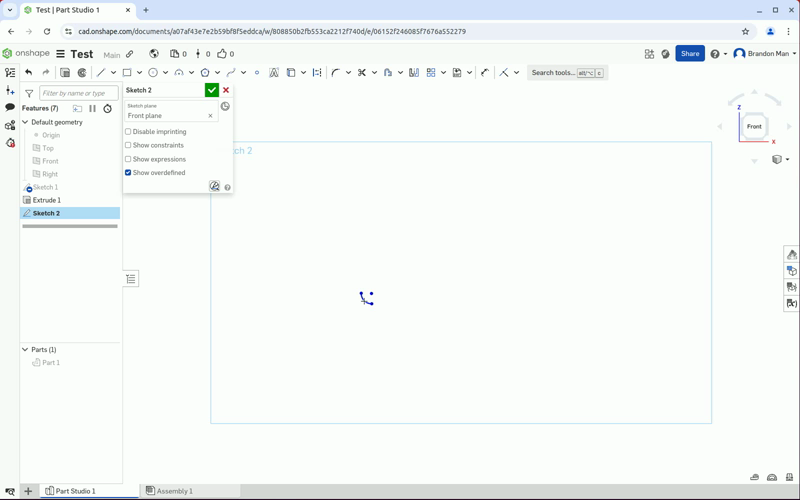
mouse_move(371, 303)
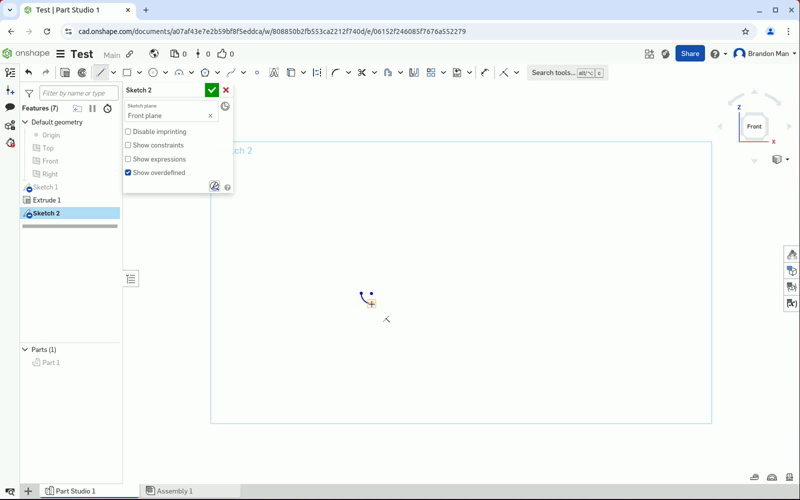
click(371, 303)
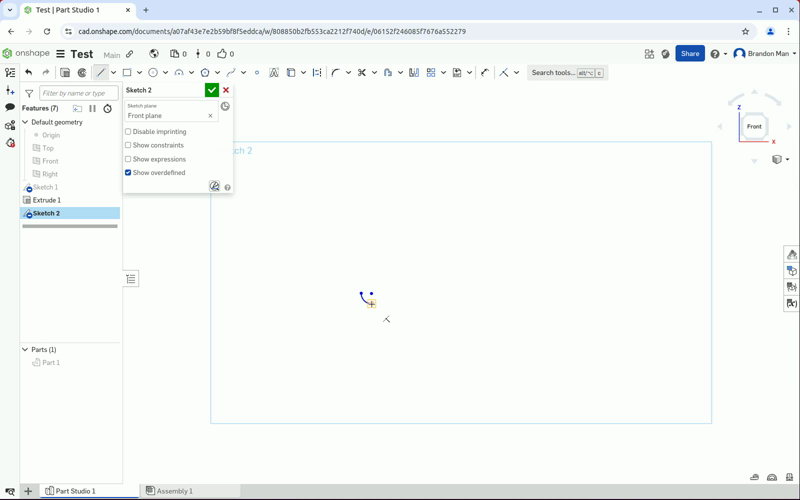
key_down(shift)
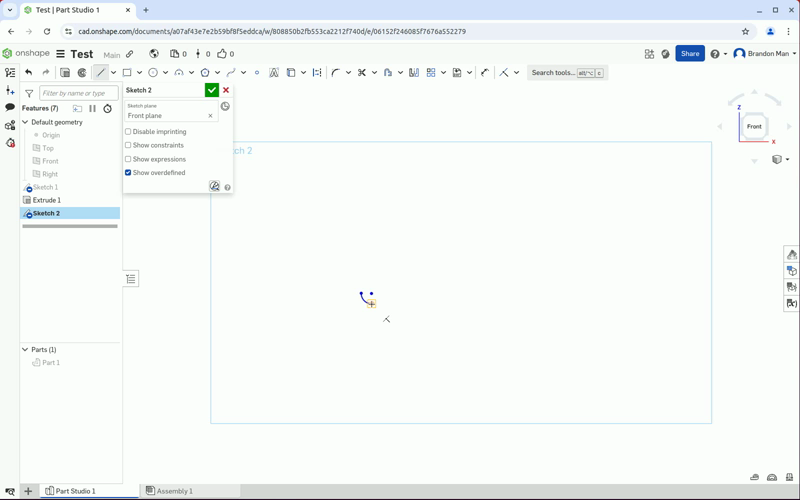
mouse_move(559, 303)
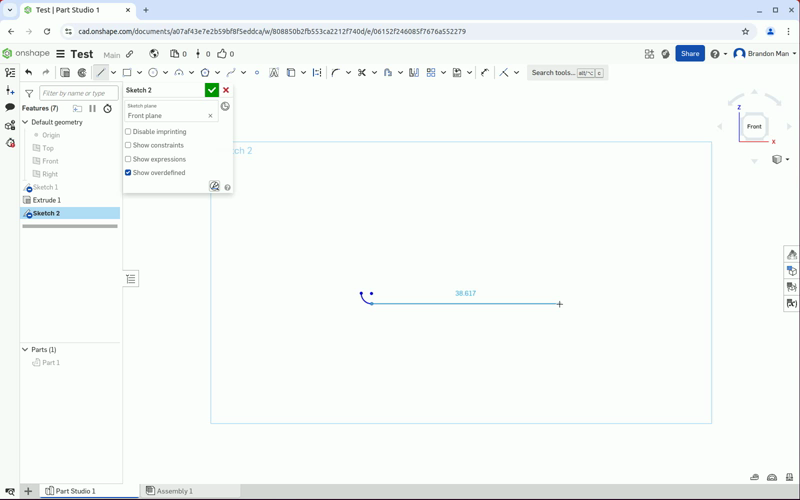
click(559, 303)
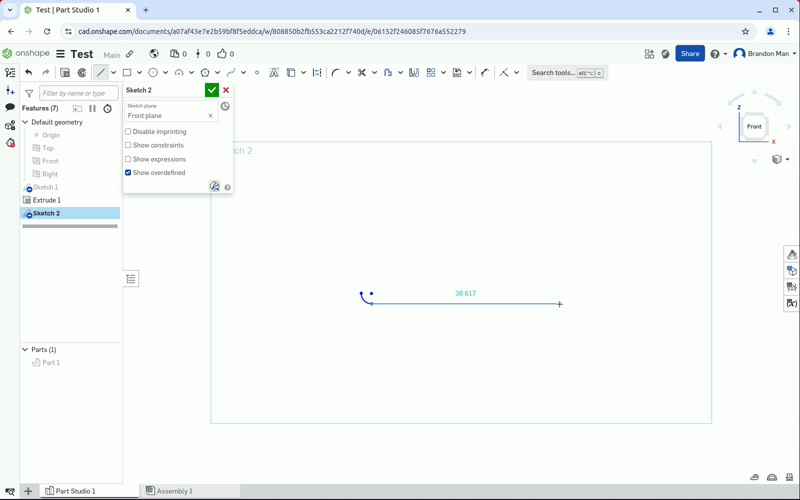
key_up(shift)
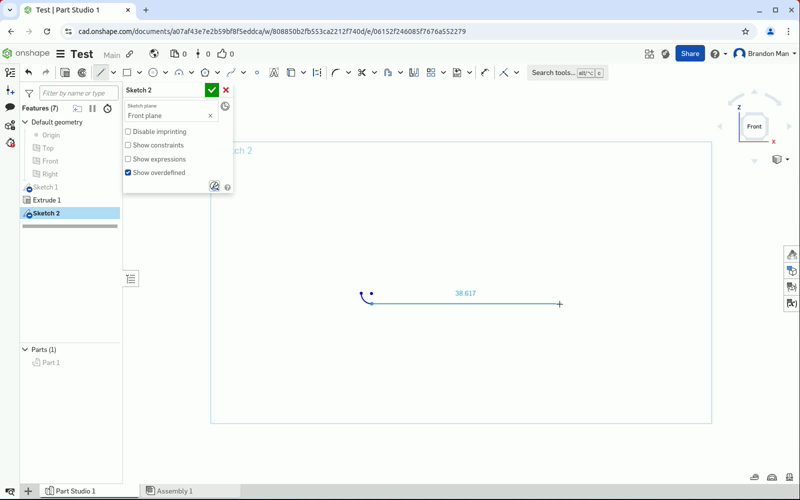
key_down(shift)
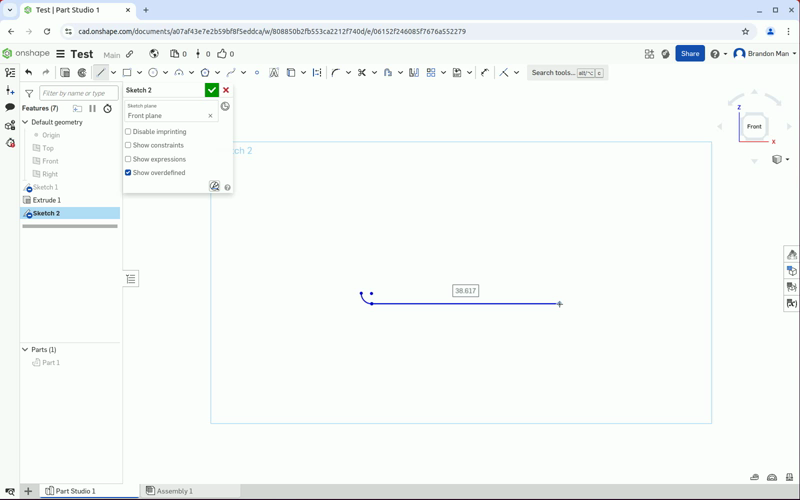
mouse_move(589, 303)
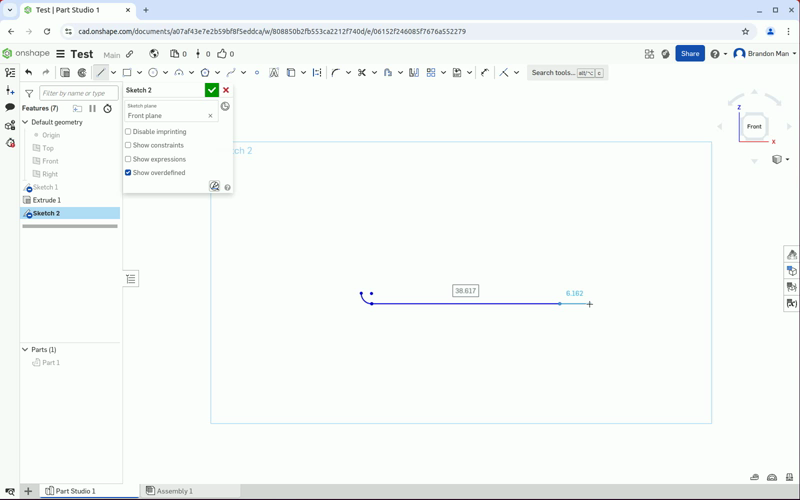
mouse_move(559, 264)
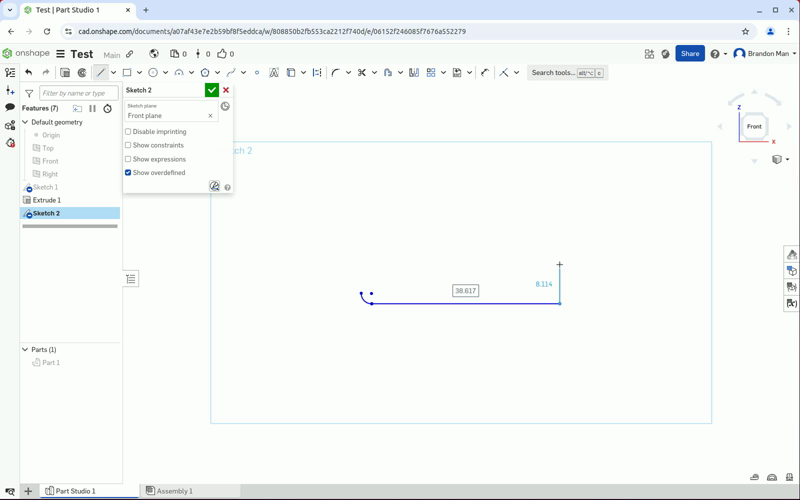
click(559, 264)
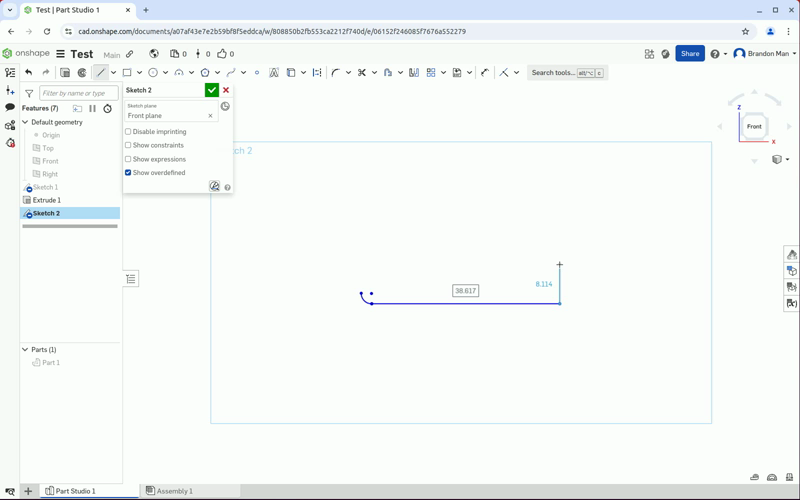
key_up(shift)
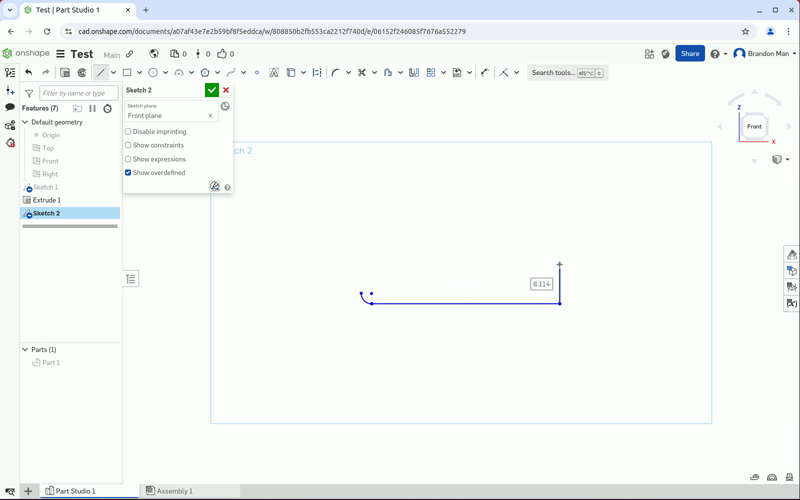
key_down(shift)
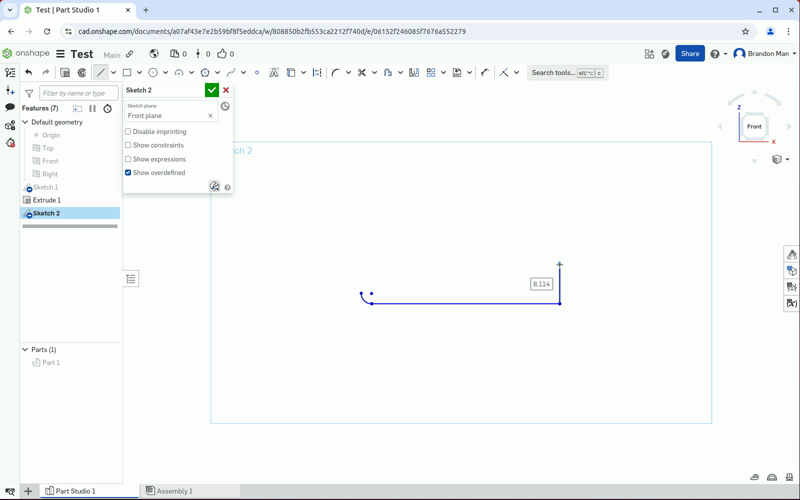
mouse_move(371, 264)
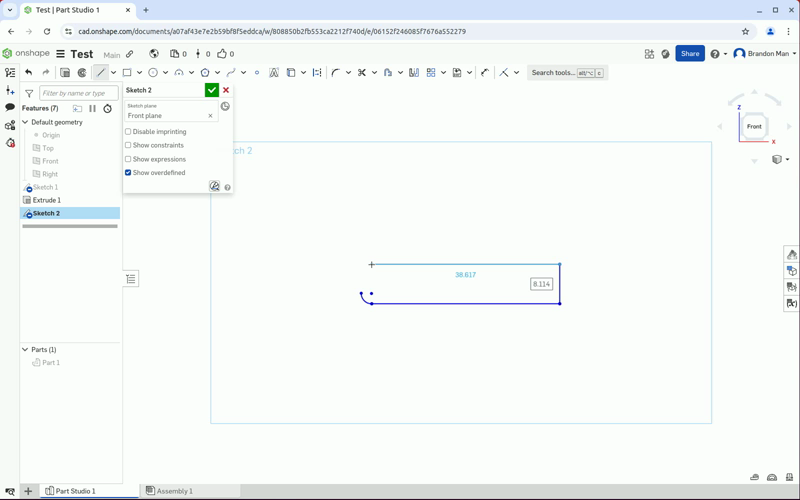
click(371, 264)
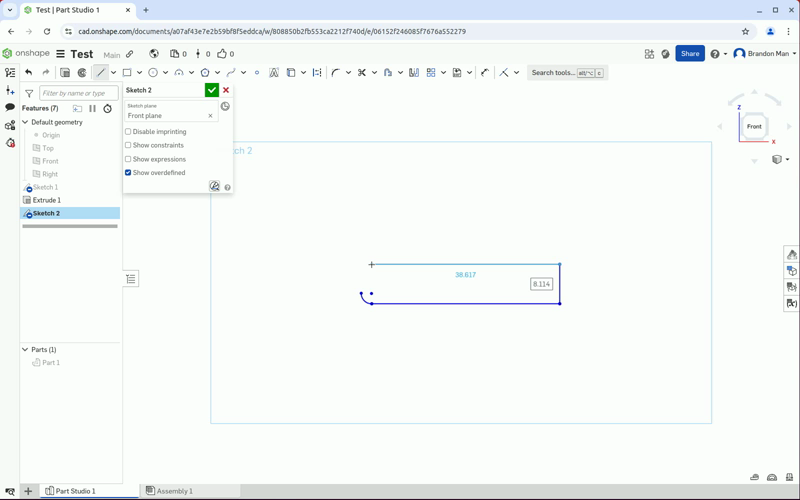
key_up(shift)
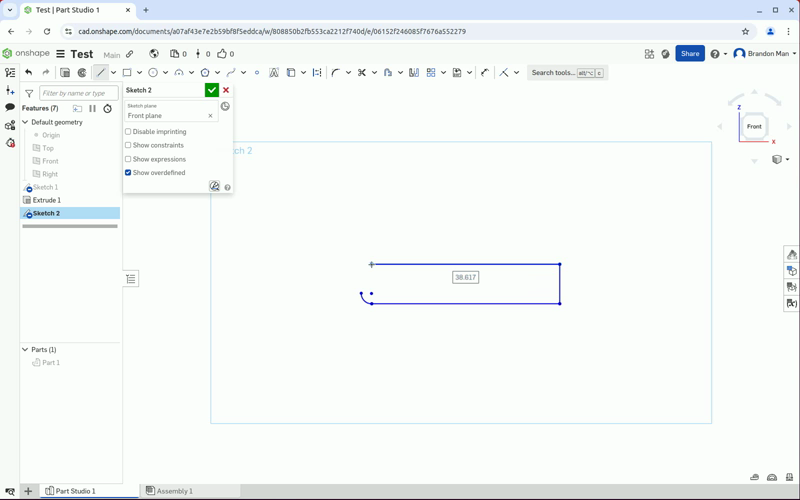
key(esc)
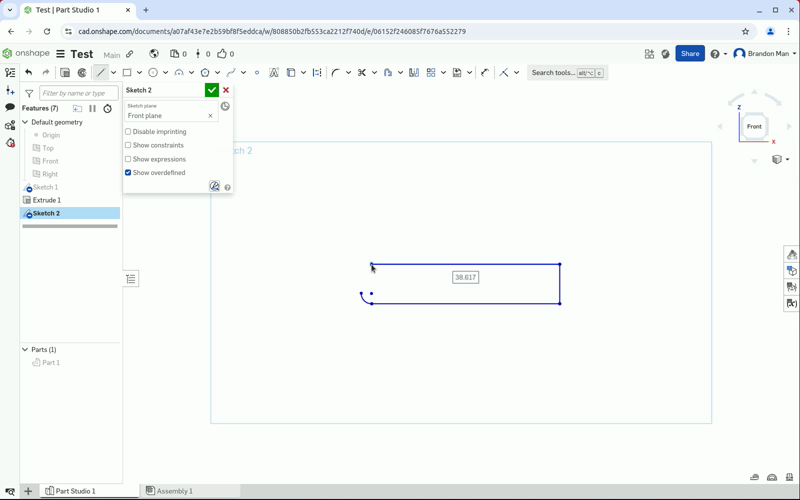
key(a)
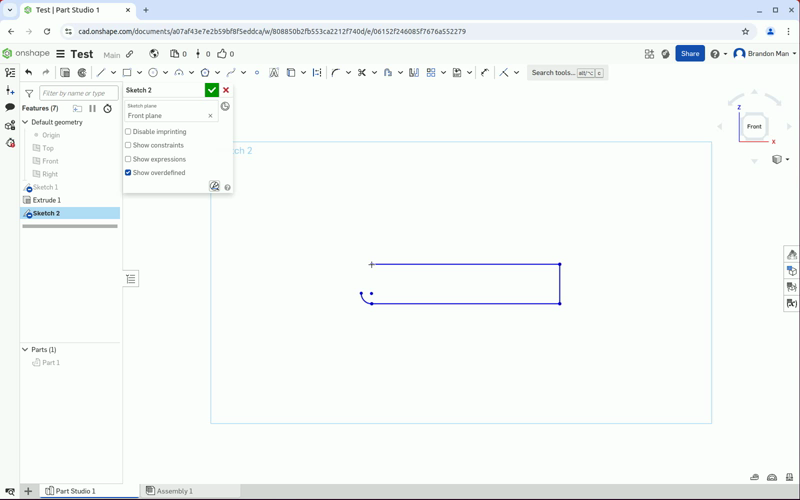
mouse_move(371, 264)
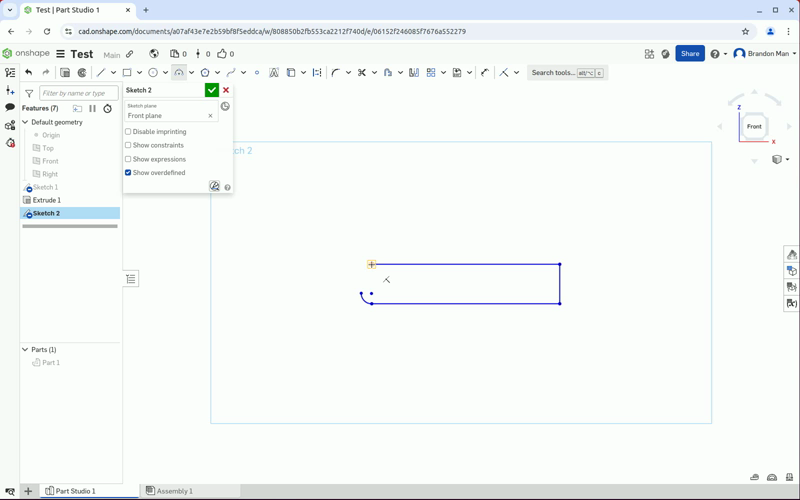
click(371, 264)
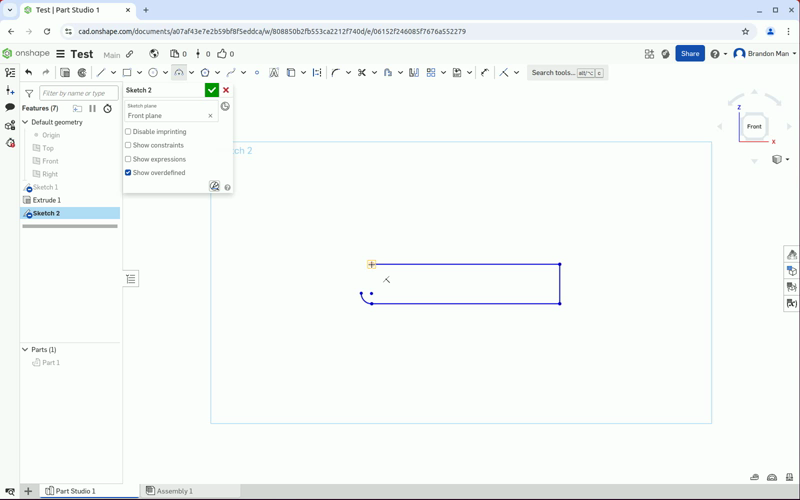
key_down(shift)
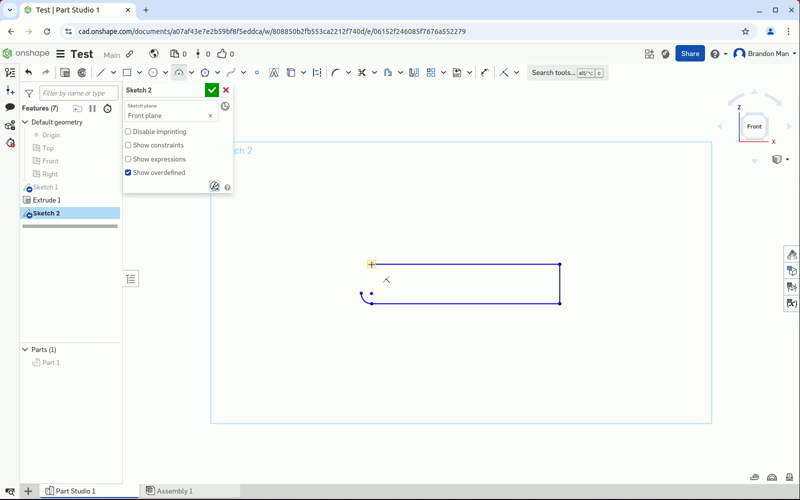
mouse_move(361, 272)
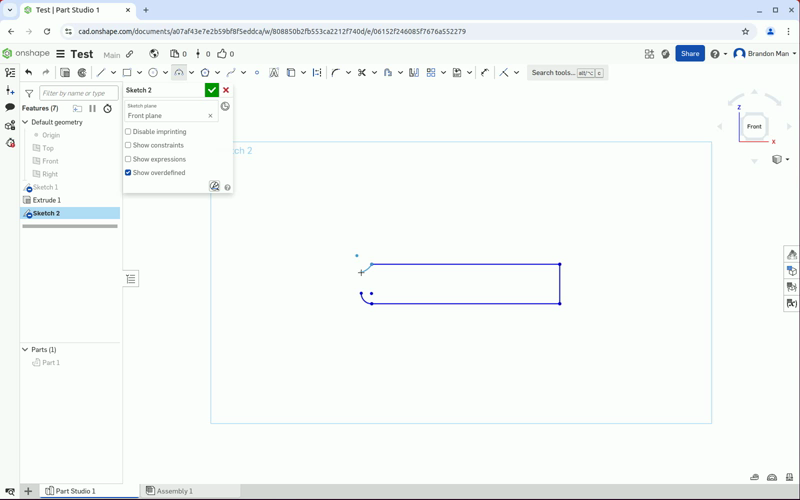
click(361, 272)
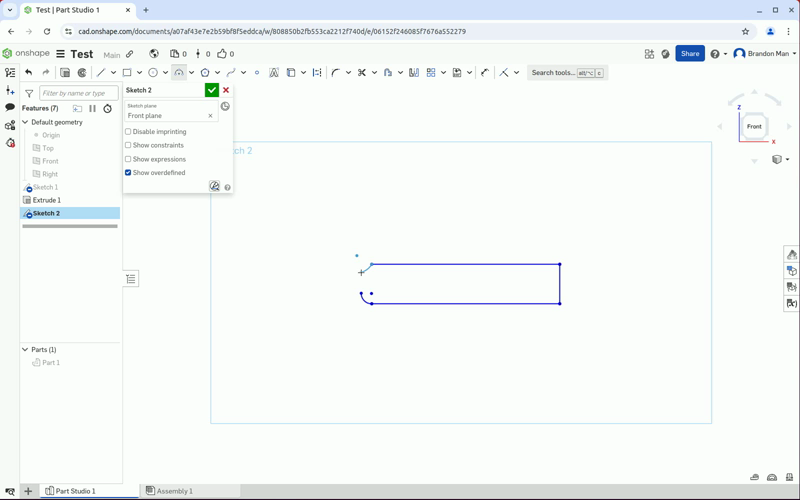
mouse_move(364, 266)
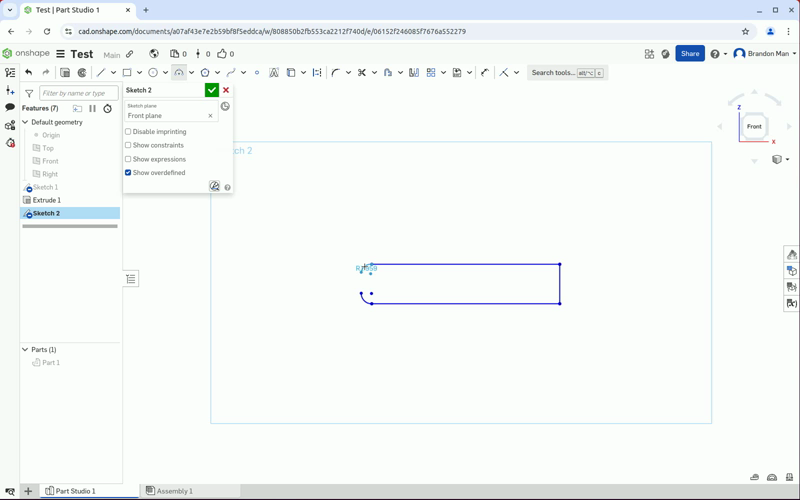
click(364, 266)
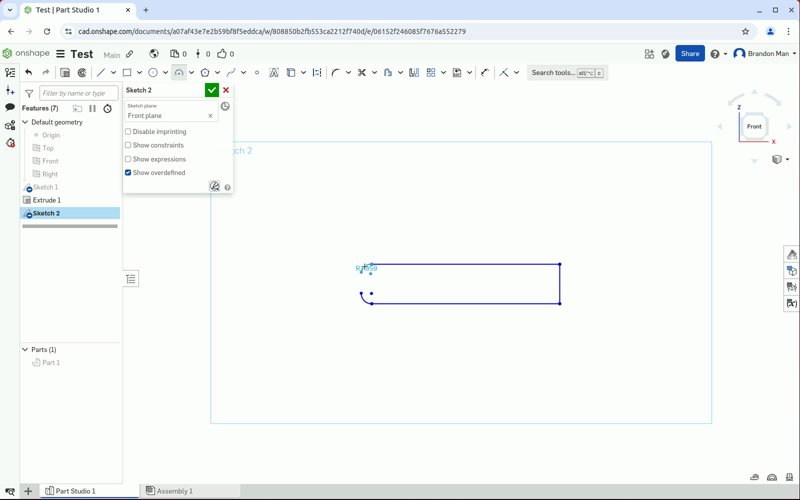
key_up(shift)
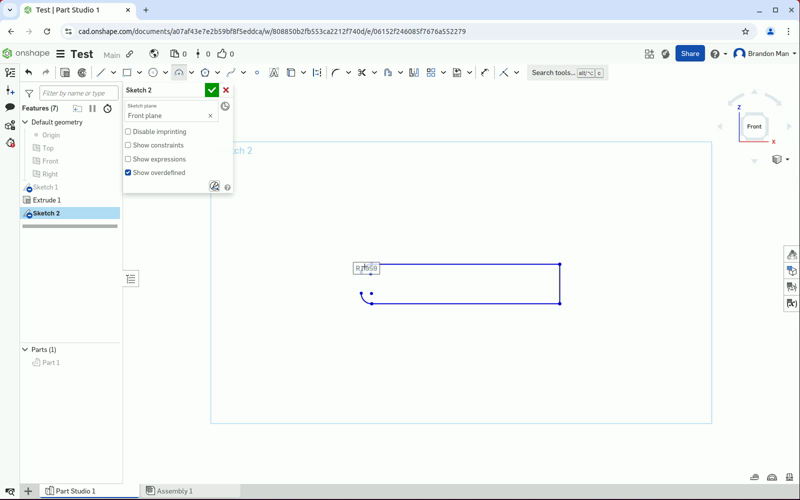
key(esc)
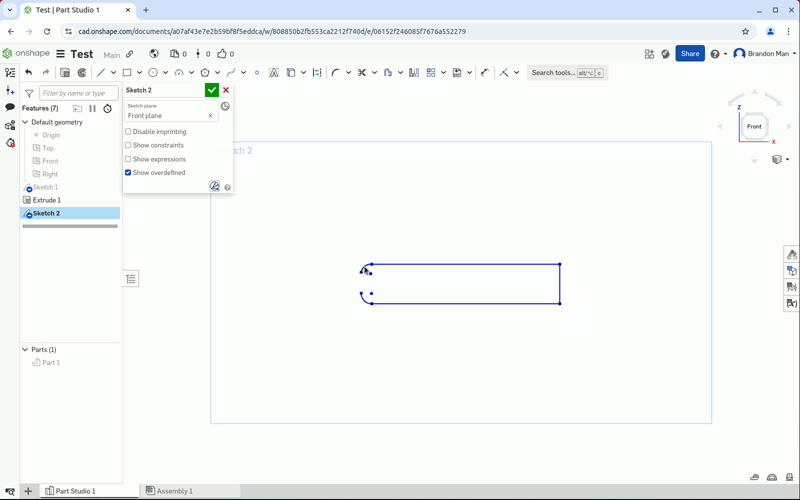
key(l)
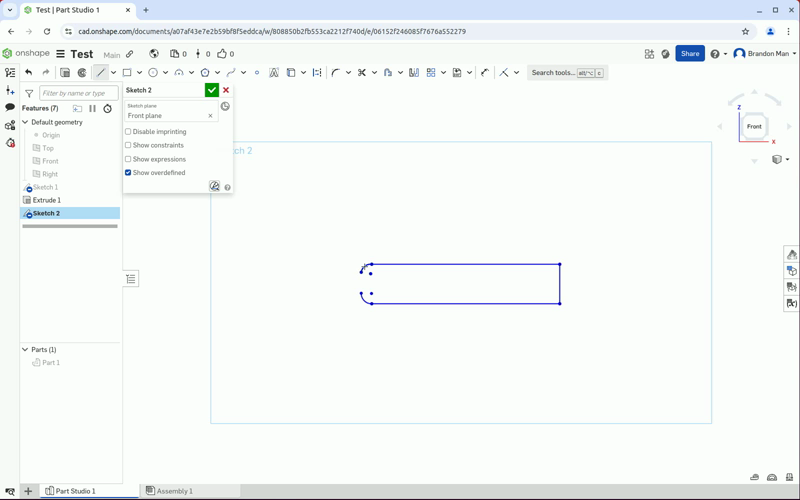
mouse_move(361, 272)
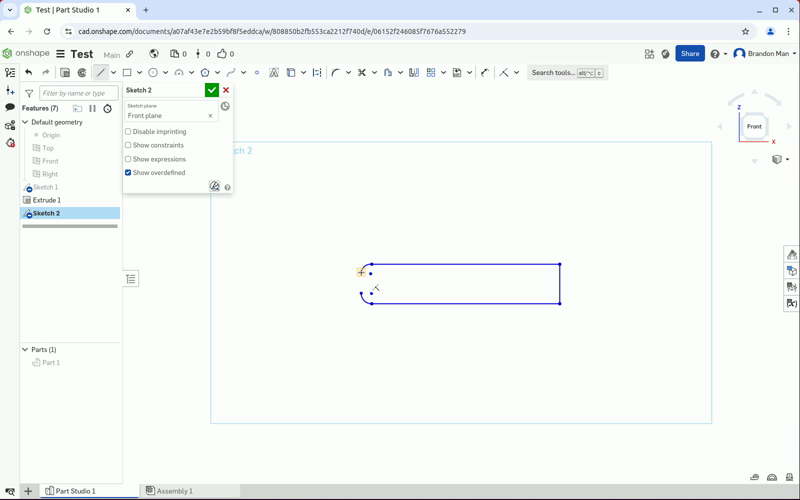
click(361, 272)
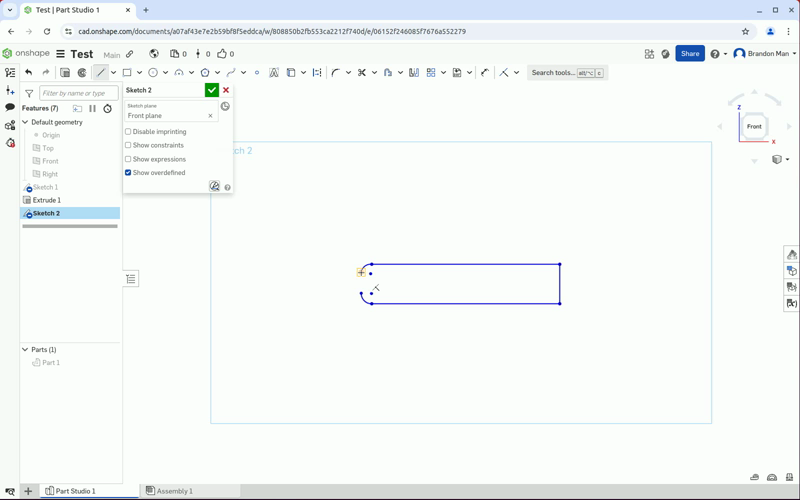
mouse_move(391, 272)
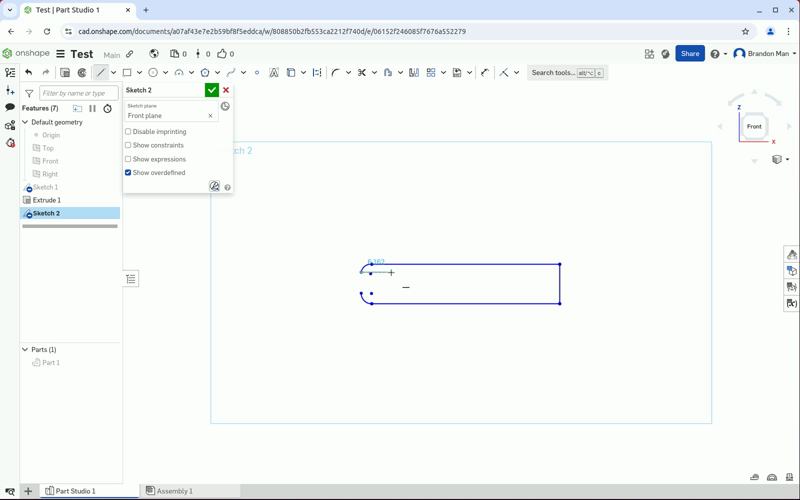
key_down(shift)
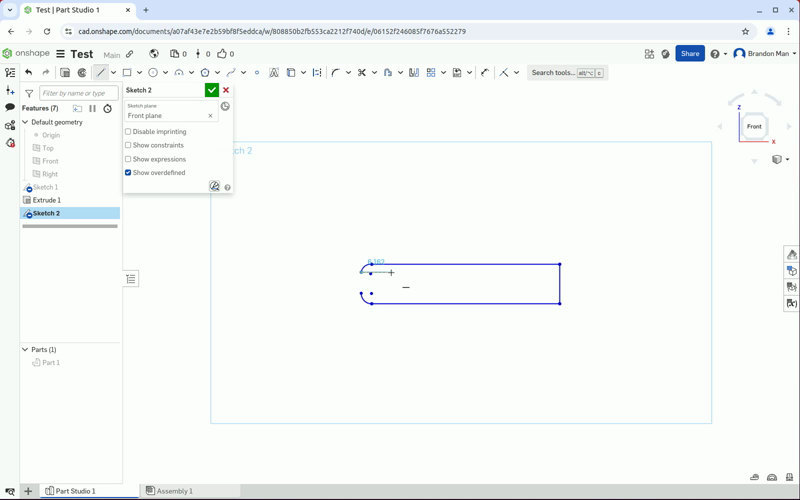
mouse_move(361, 293)
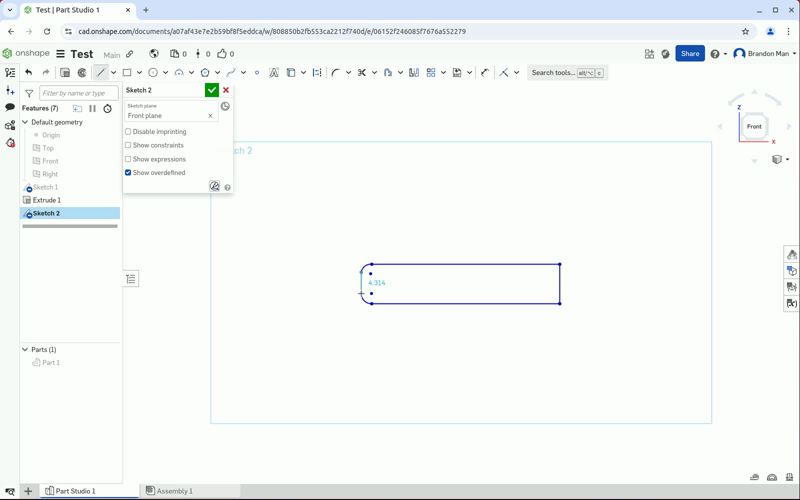
key_up(shift)
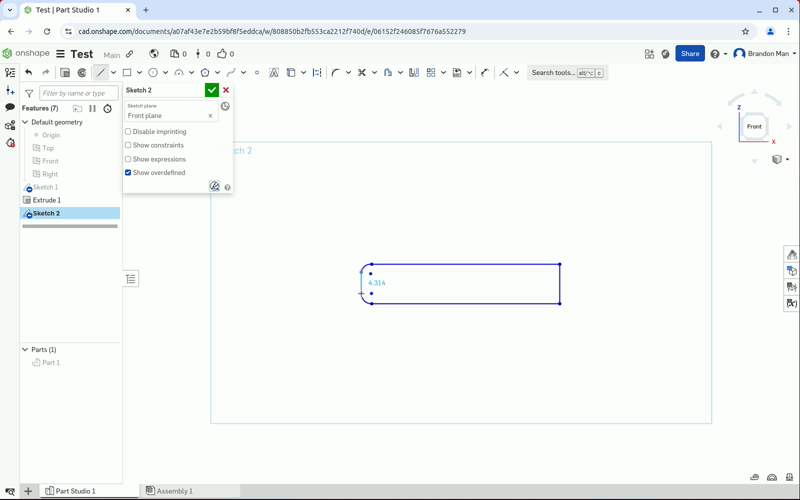
click(361, 293)
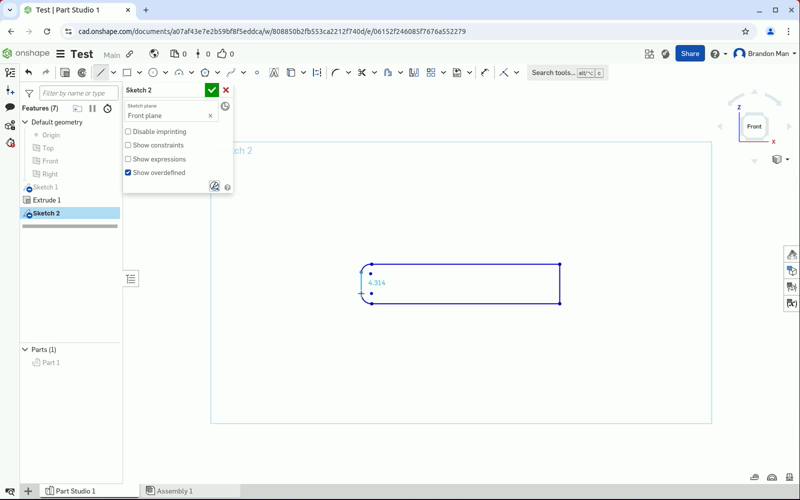
key(esc)
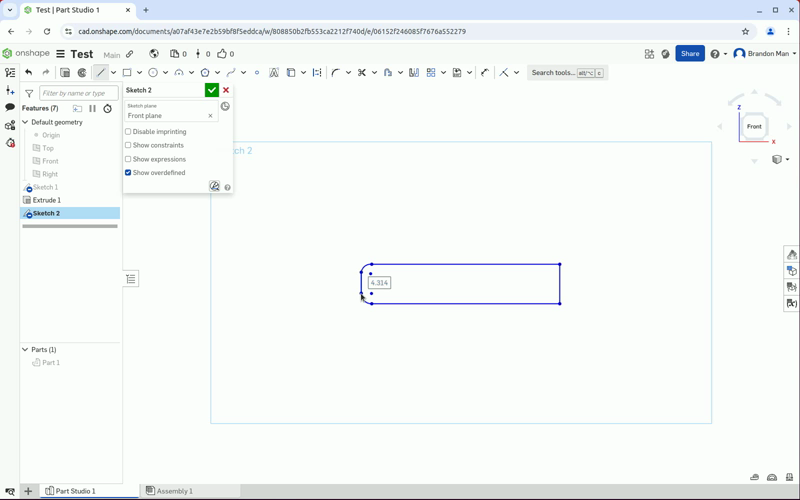
mouse_move(487, 298)
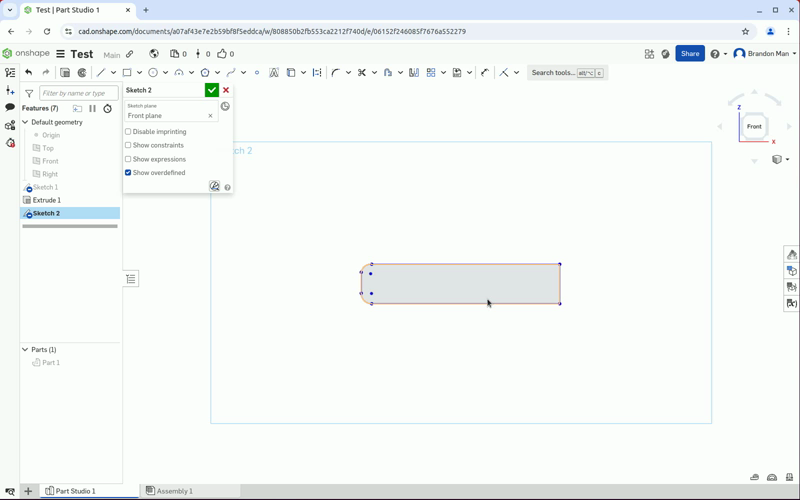
click(487, 298)
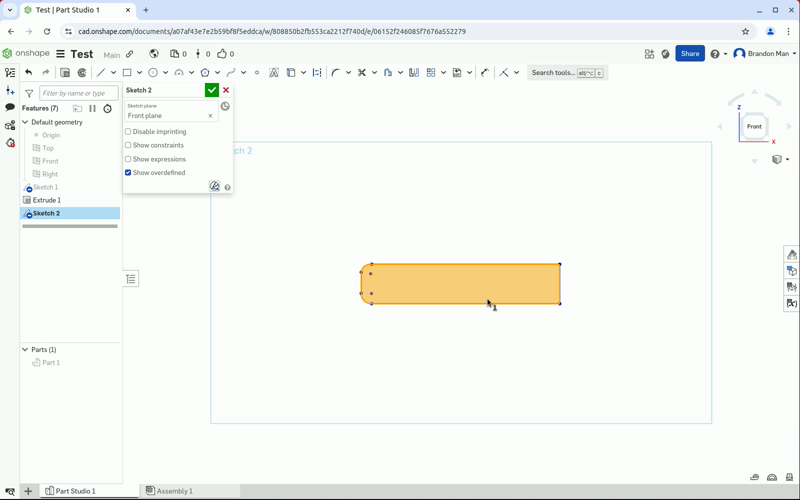
mouse_move(73, 352)
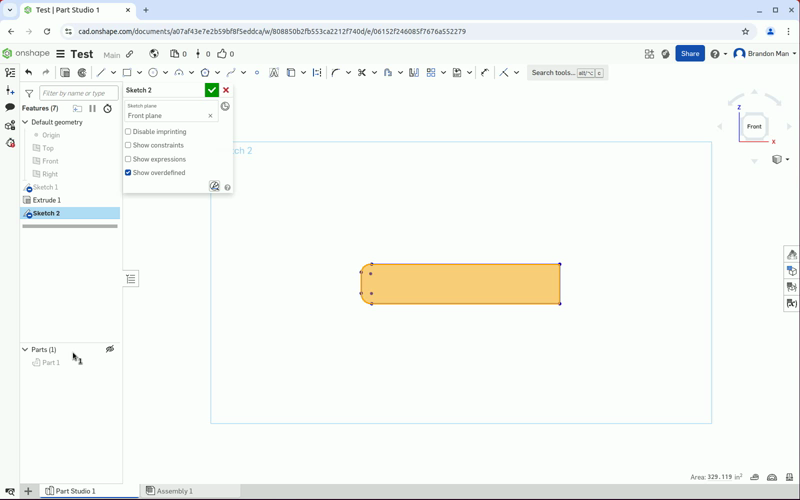
key(shift+y)
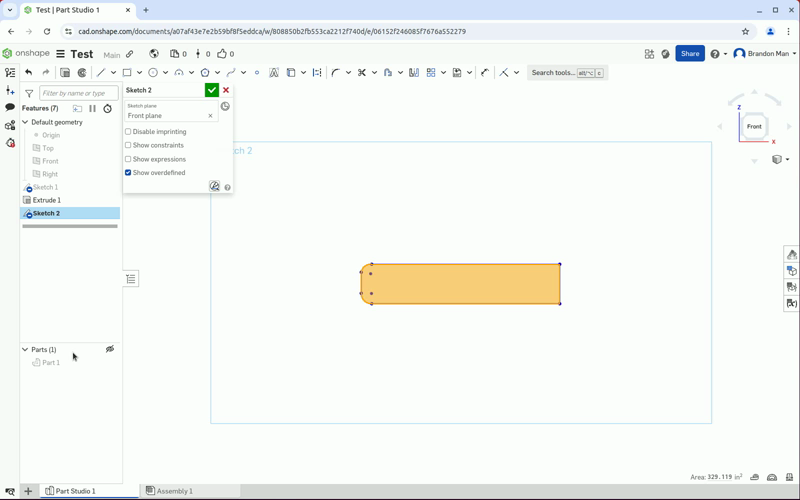
key(shift+e)
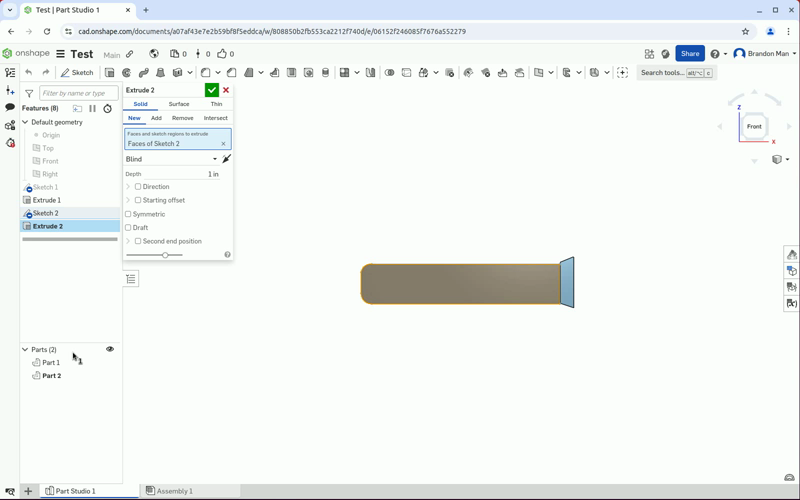
mouse_move(143, 106)
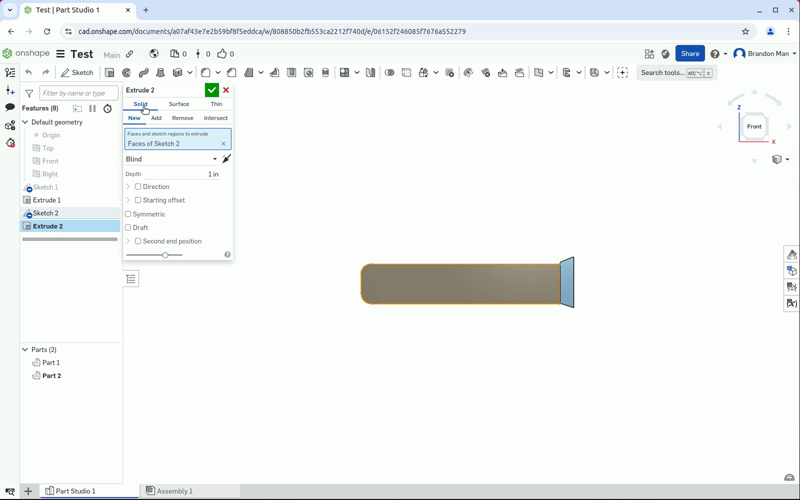
click(143, 106)
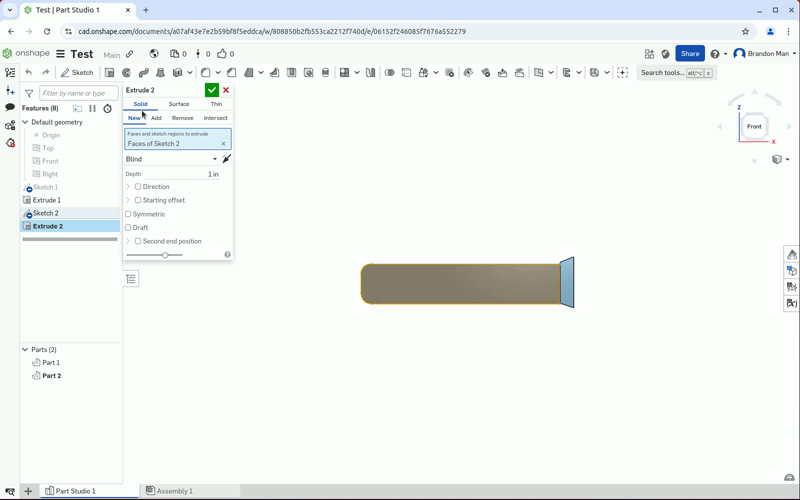
mouse_move(137, 120)
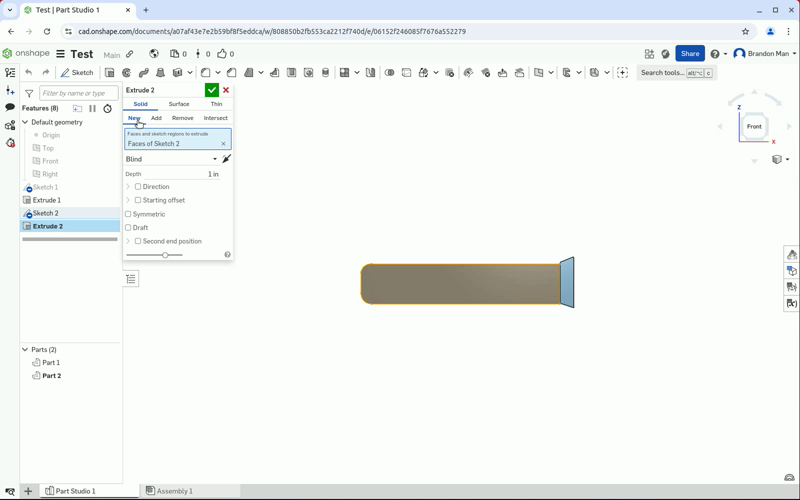
click(137, 120)
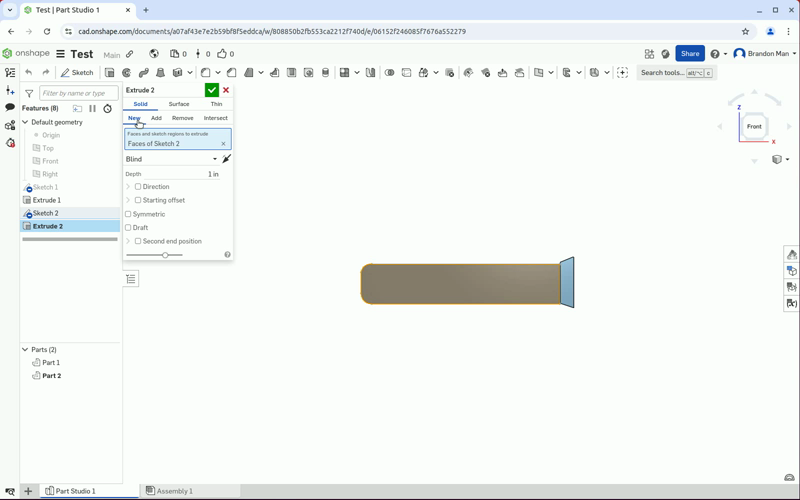
key(tab, 4)
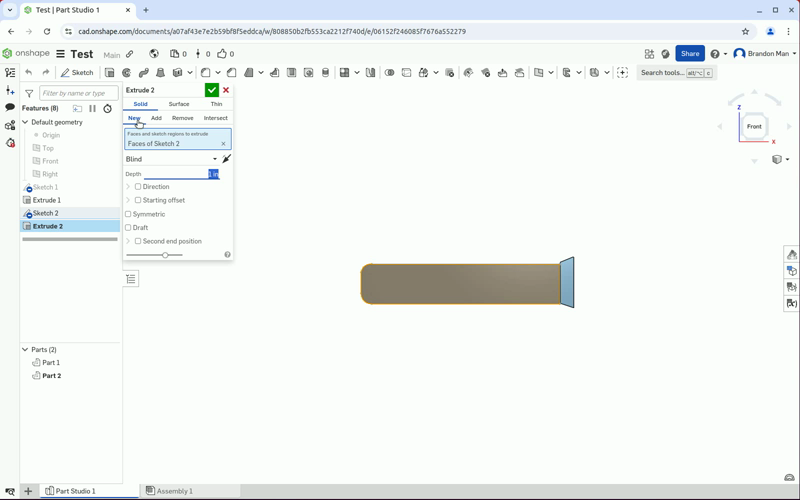
text(4.092)
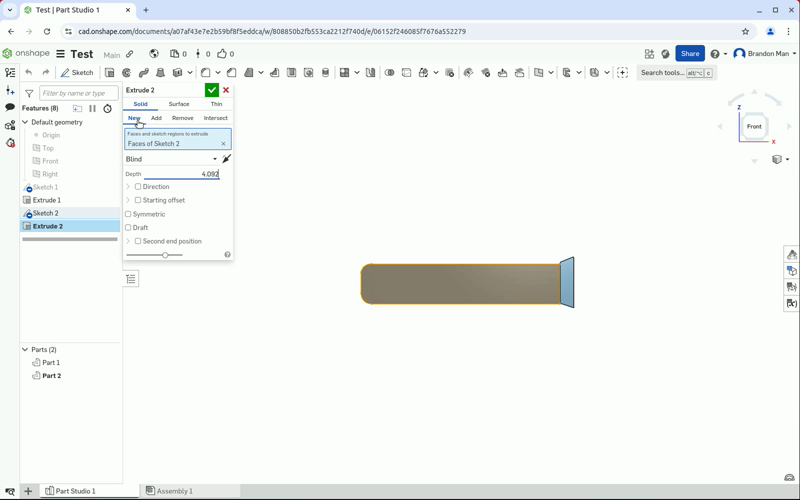
key(enter)
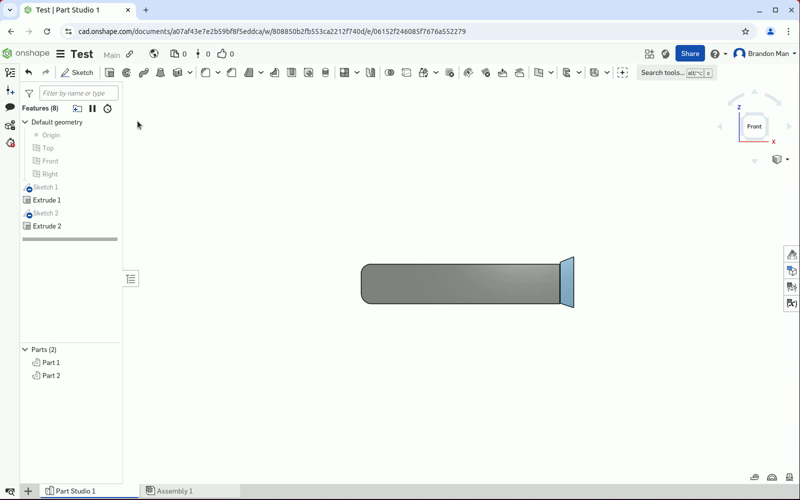
key(shift+h)
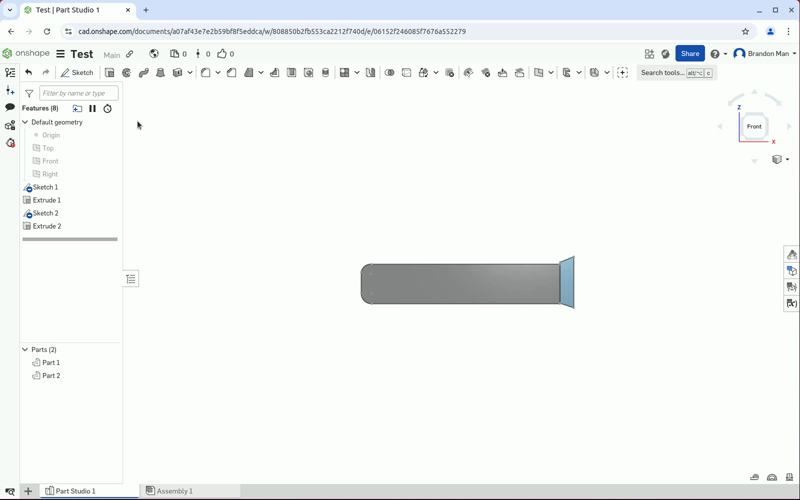
key(shift+h)
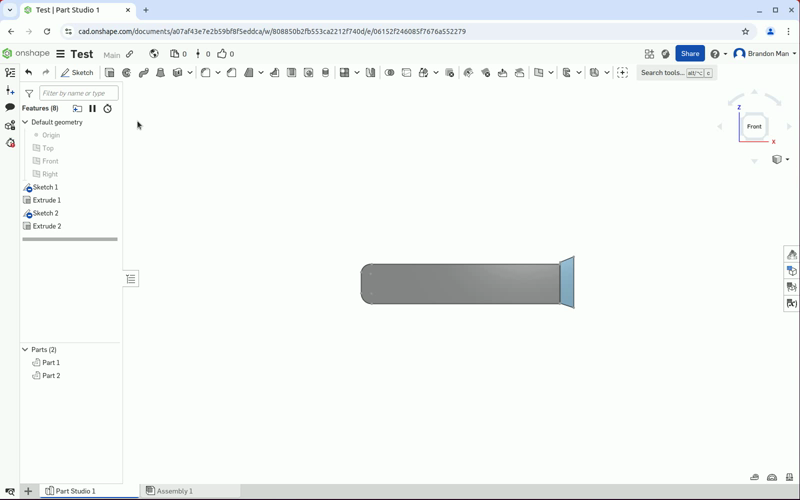
key(shift+7)
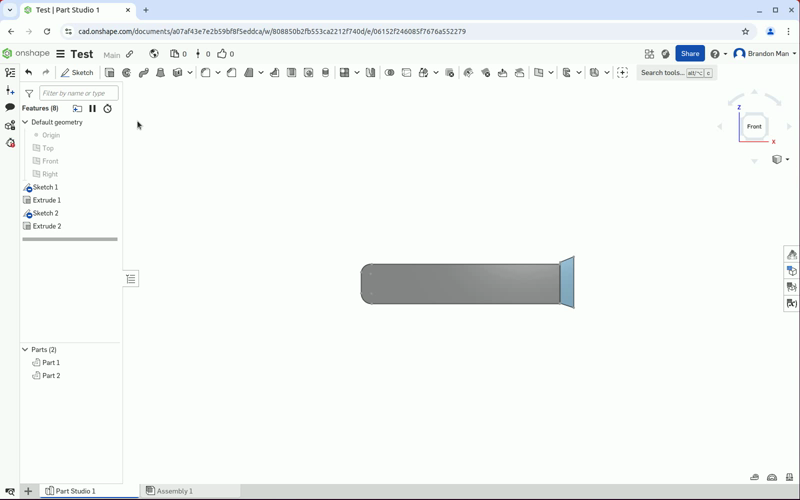
key(left, 2)
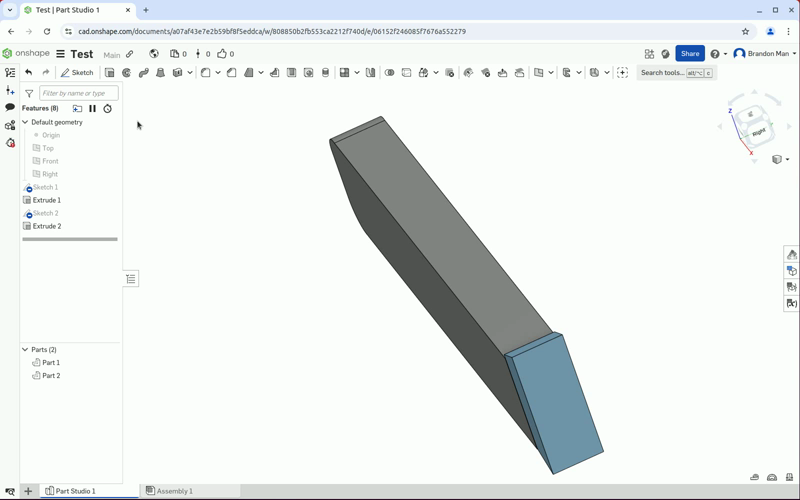
key(down, 2)
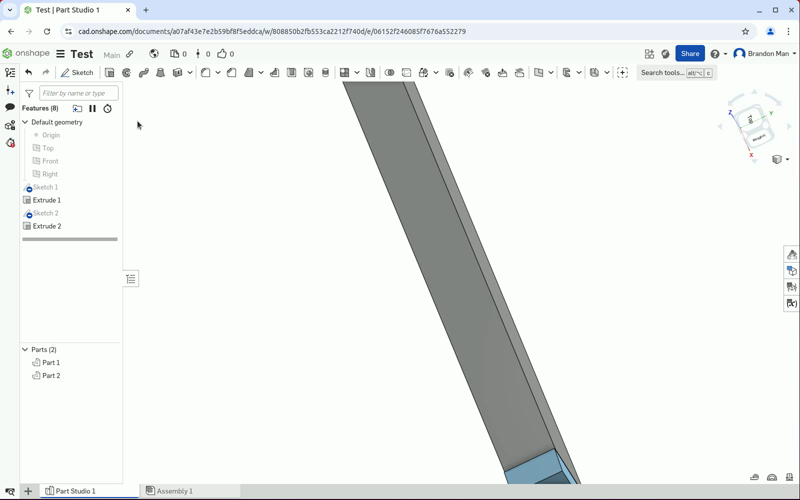
key(up, 2)
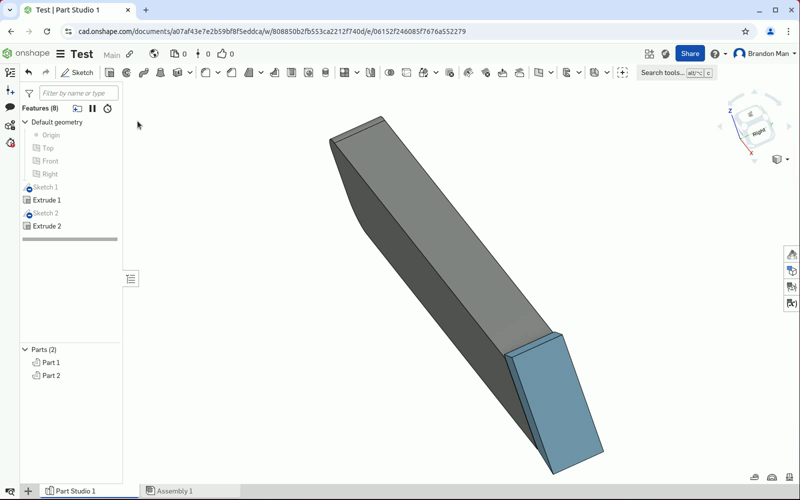
key(right, 2)
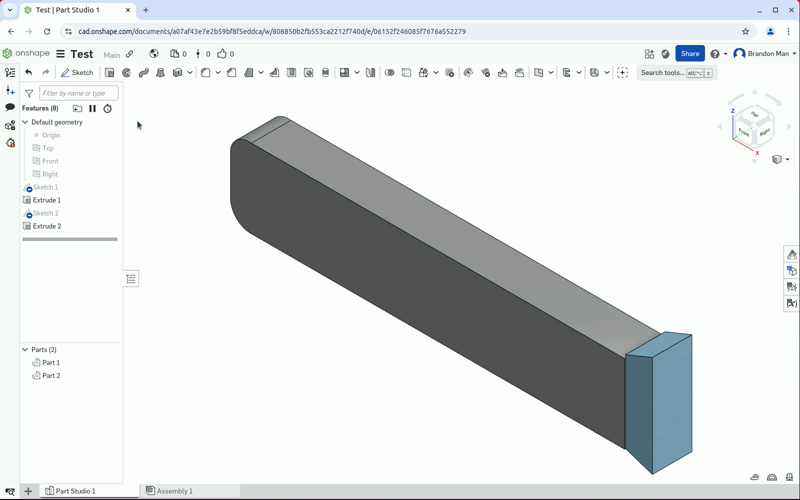
mouse_move(73, 189)
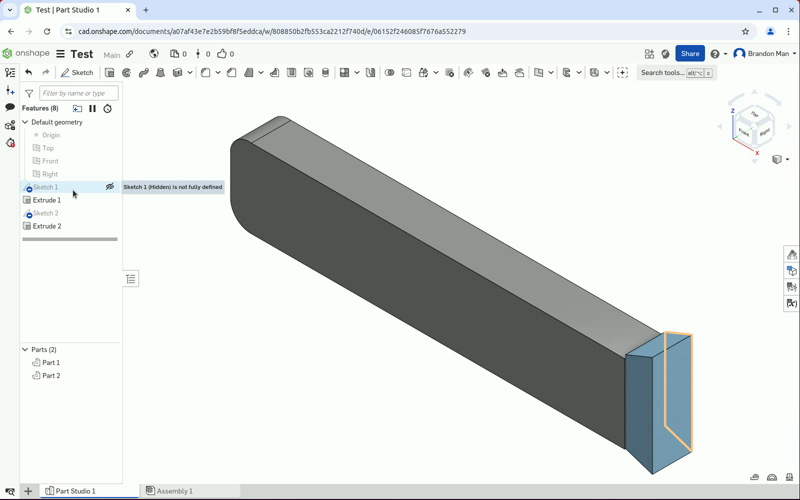
click(73, 189)